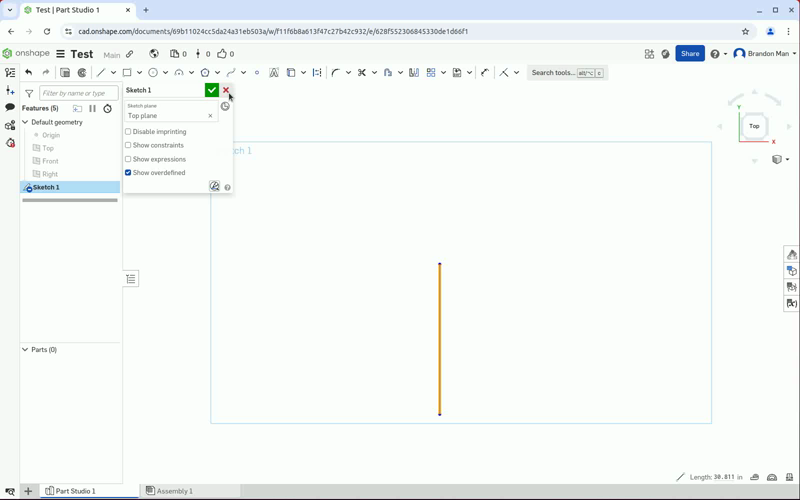
key(shift+h)
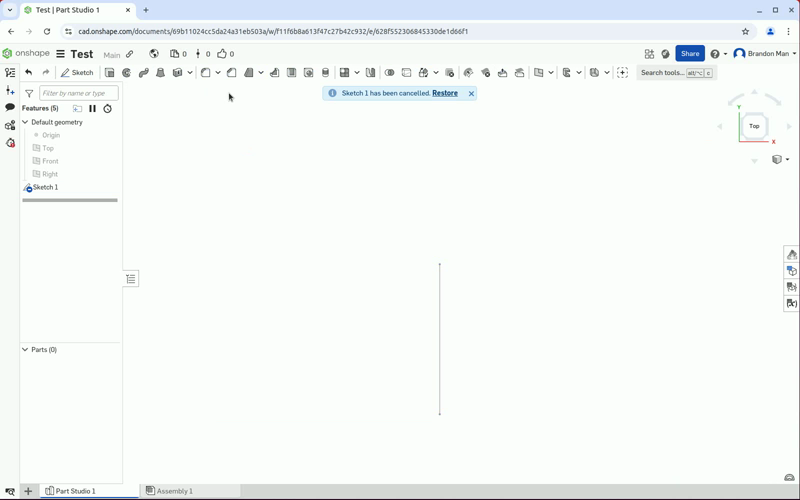
key(shift+s)
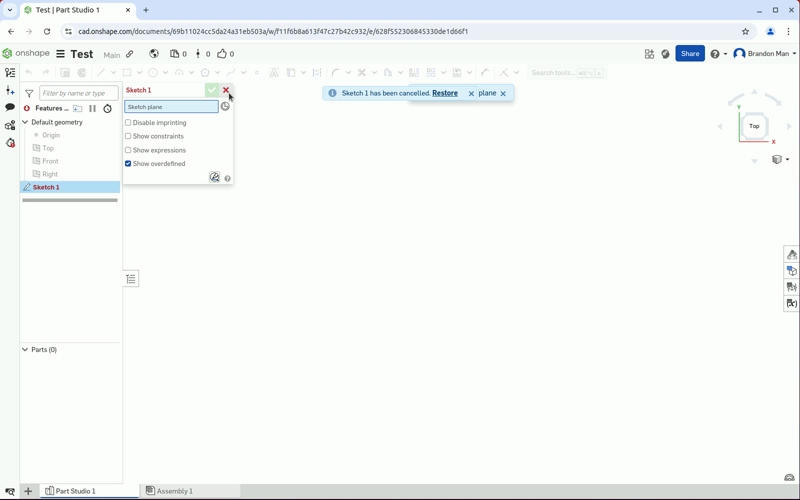
mouse_move(73, 150)
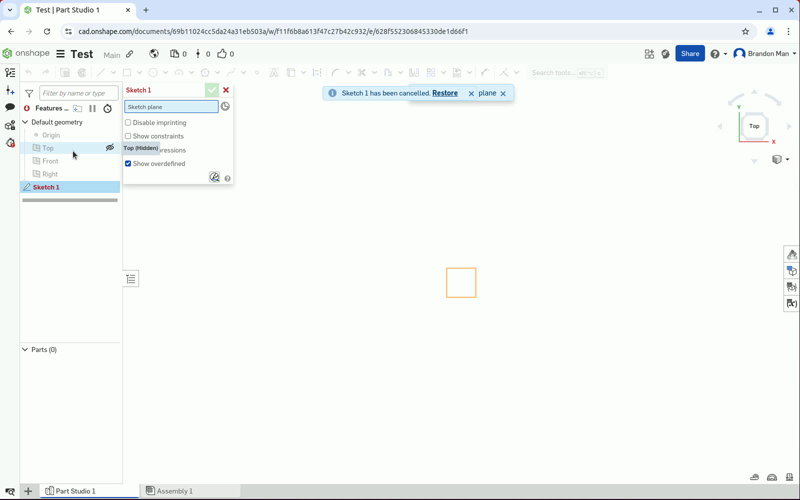
click(73, 150)
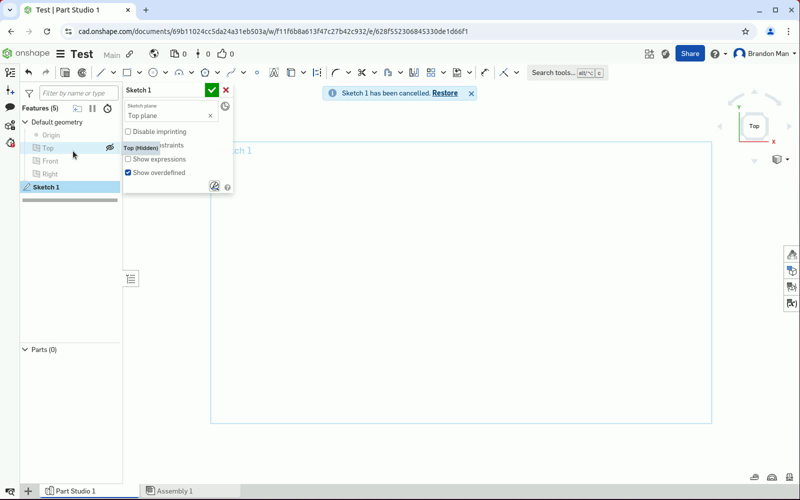
mouse_move(73, 352)
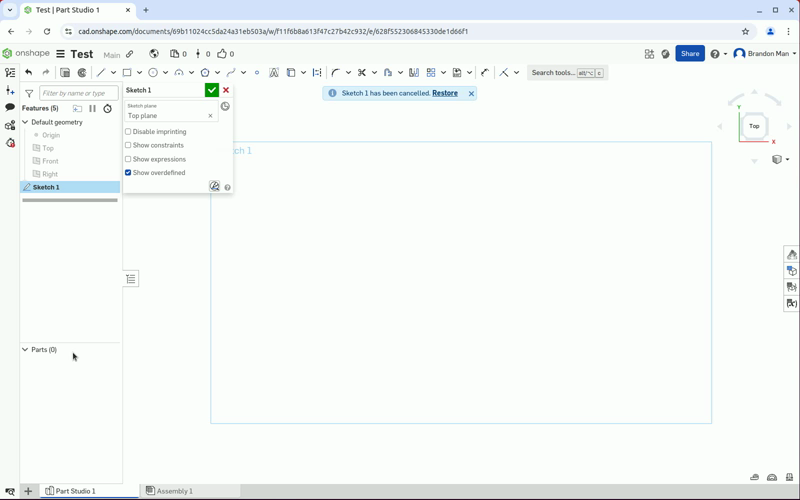
key(y)
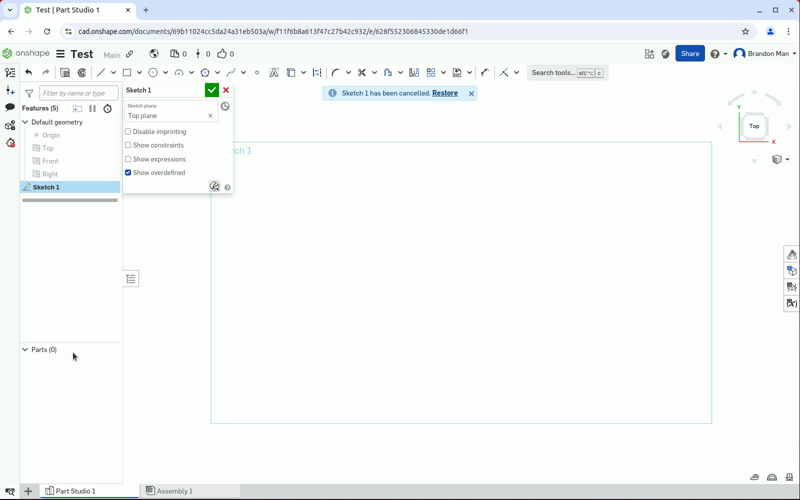
key(c)
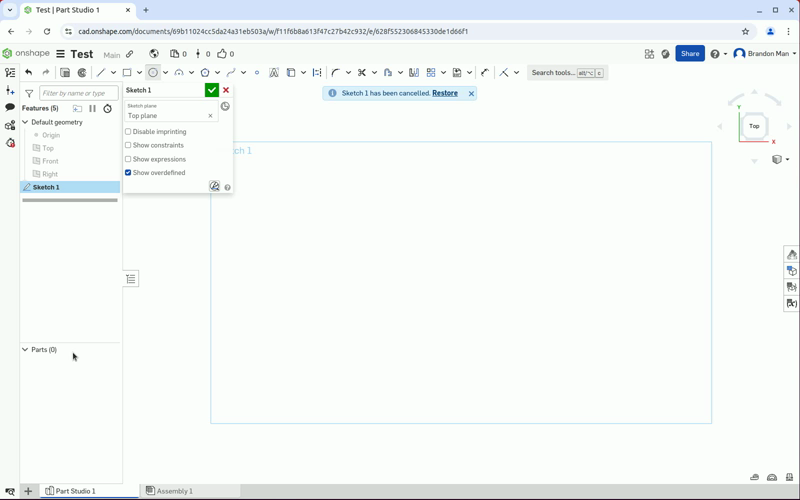
key_down(shift)
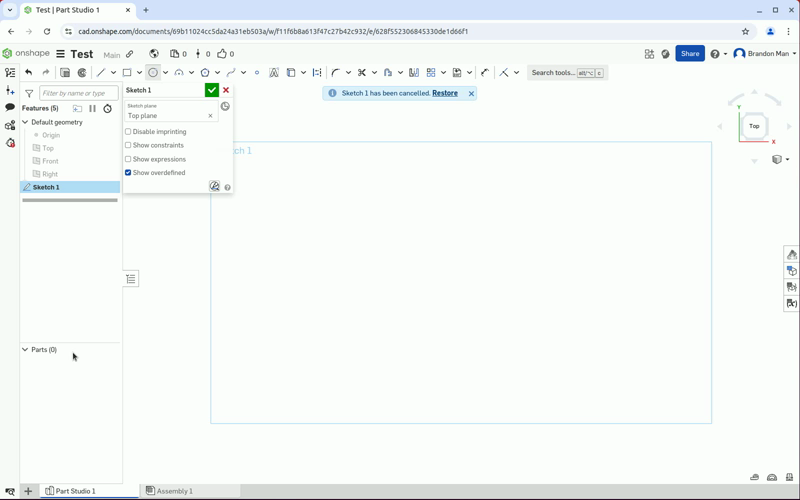
mouse_move(461, 282)
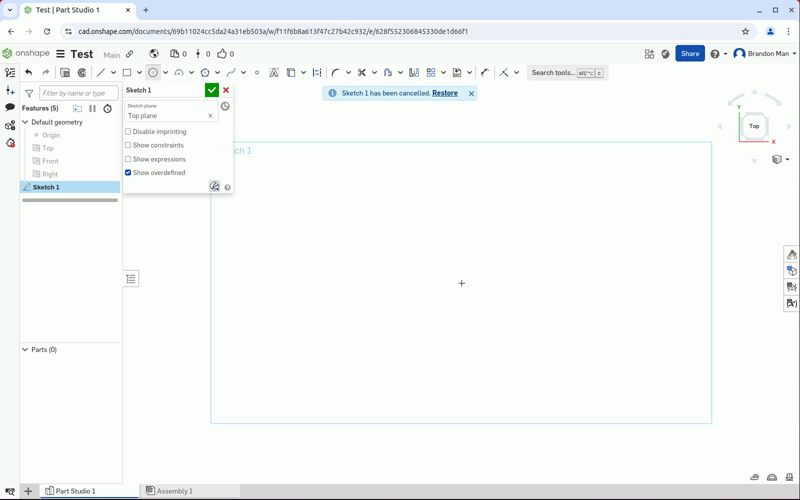
click(461, 282)
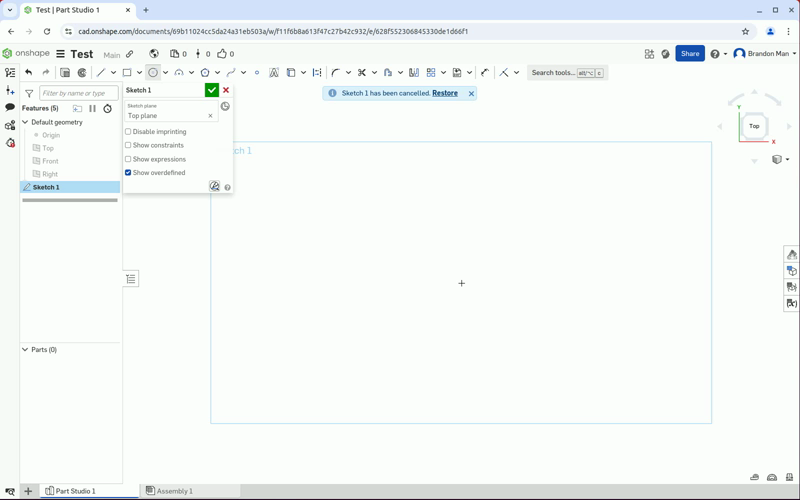
key_up(shift)
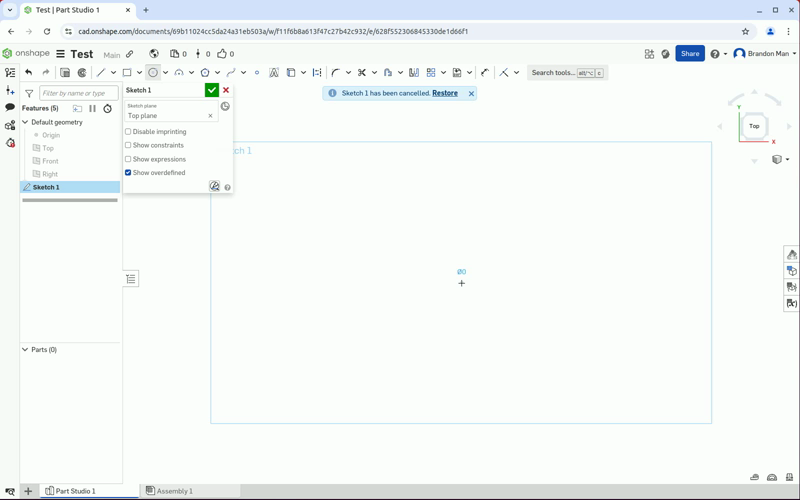
mouse_move(564, 282)
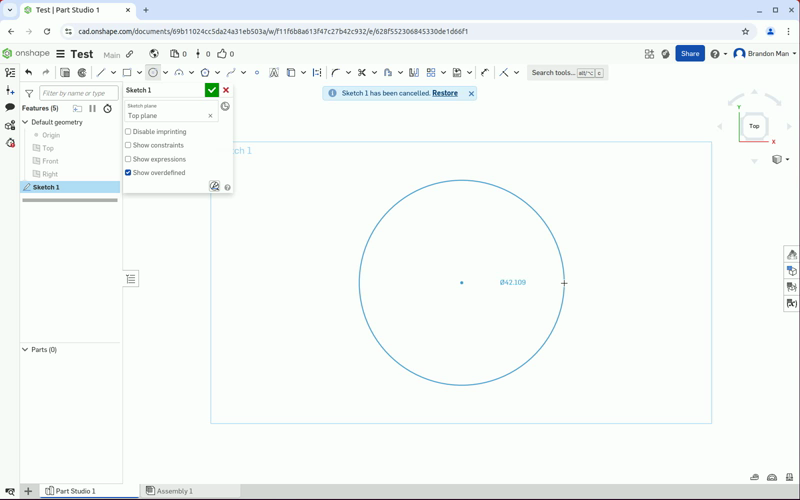
click(564, 282)
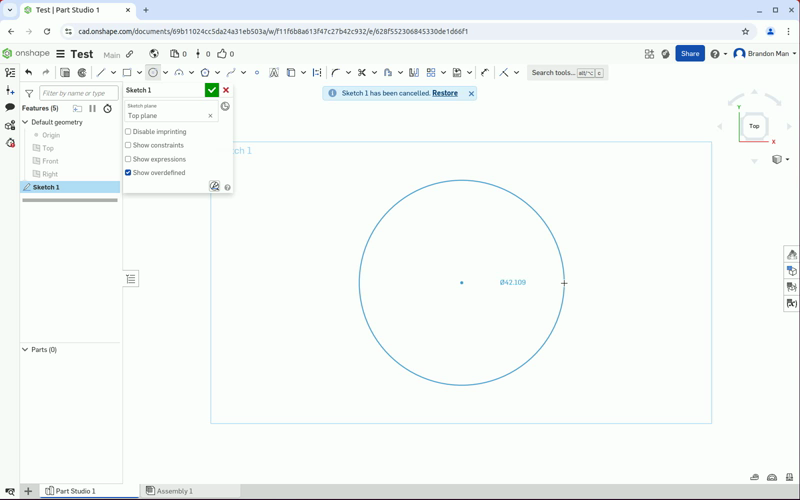
key(esc)
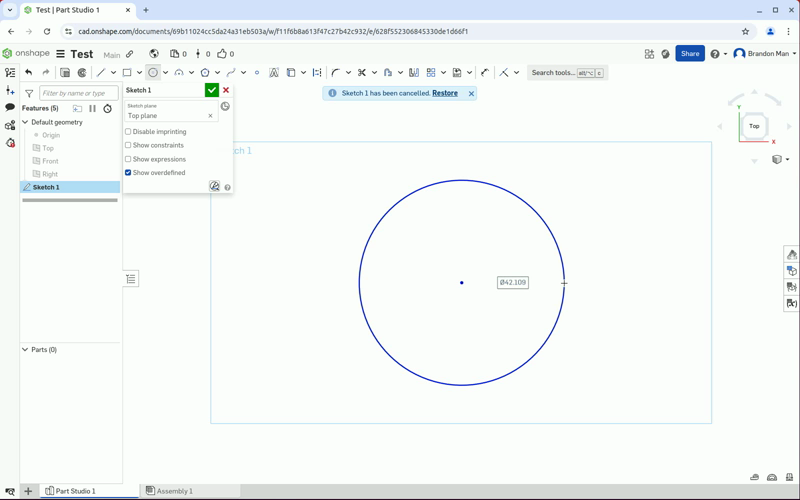
key(c)
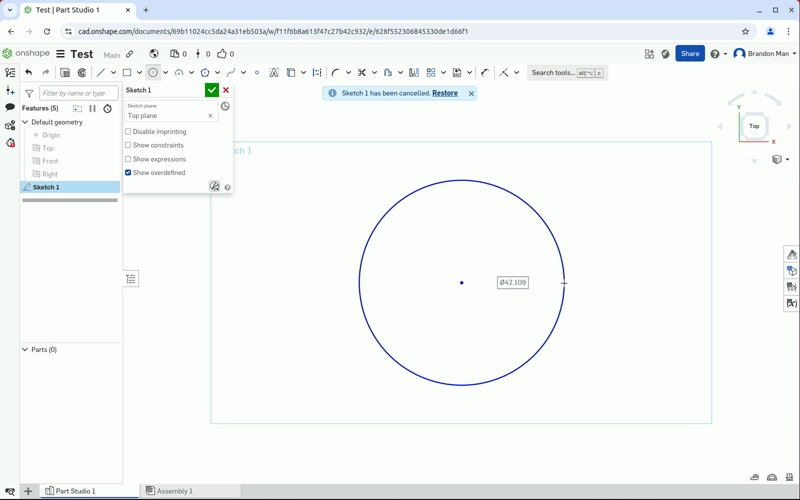
key_down(shift)
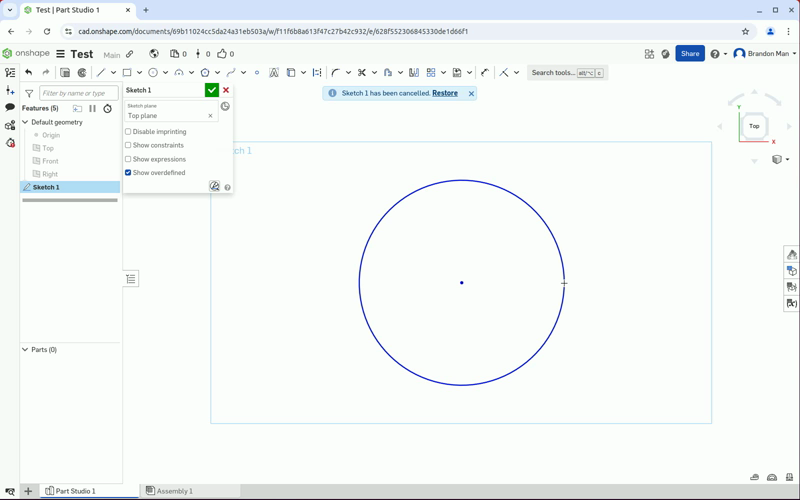
mouse_move(461, 282)
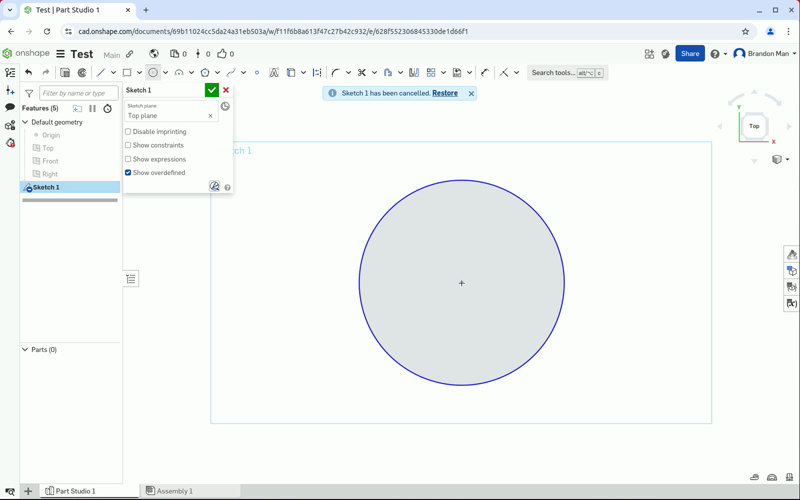
click(461, 282)
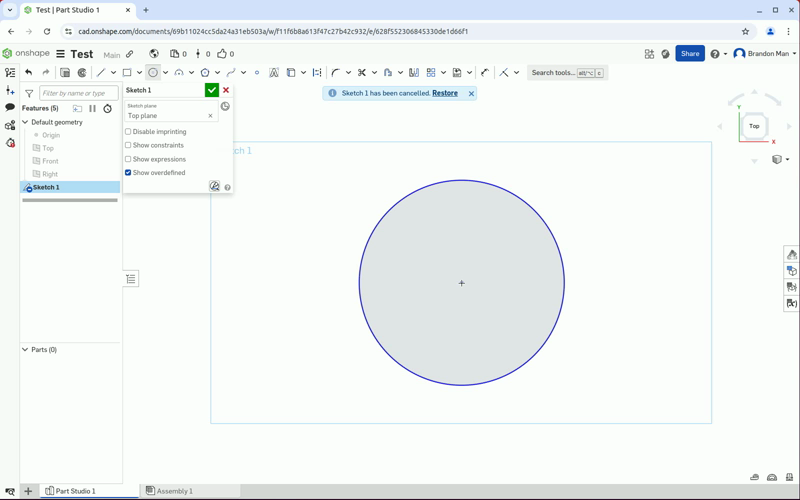
key_up(shift)
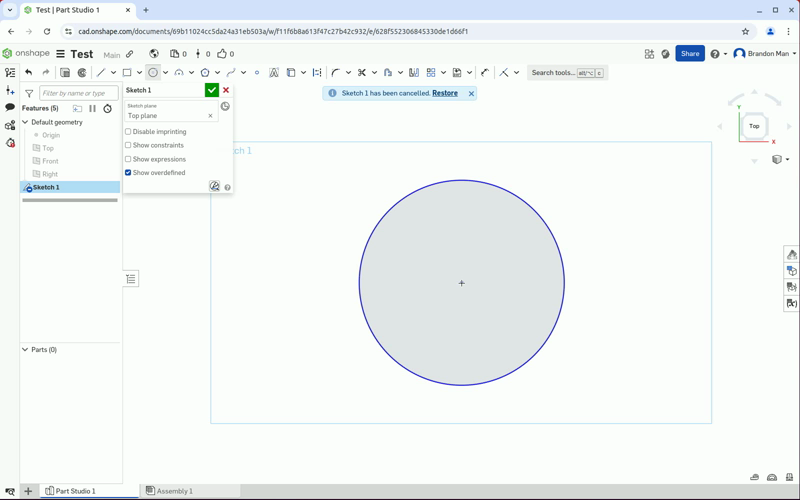
mouse_move(546, 282)
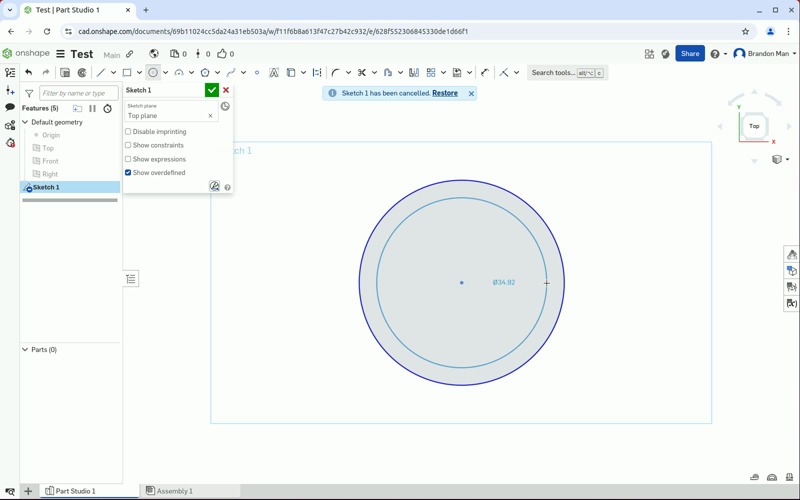
click(546, 282)
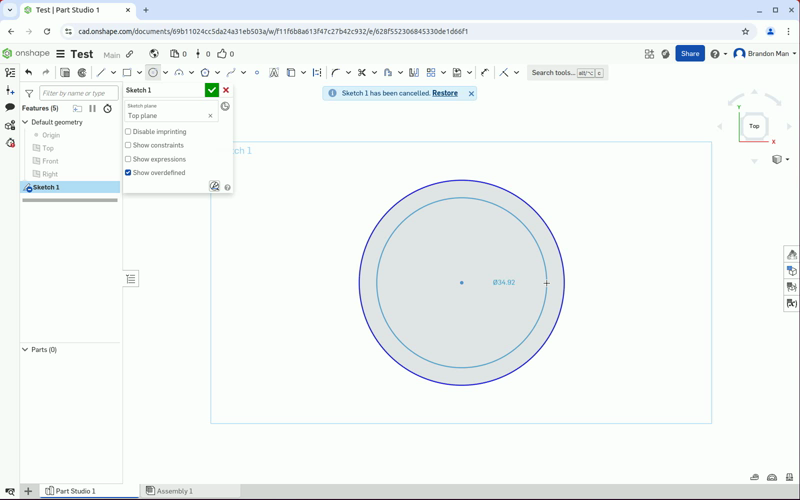
key(esc)
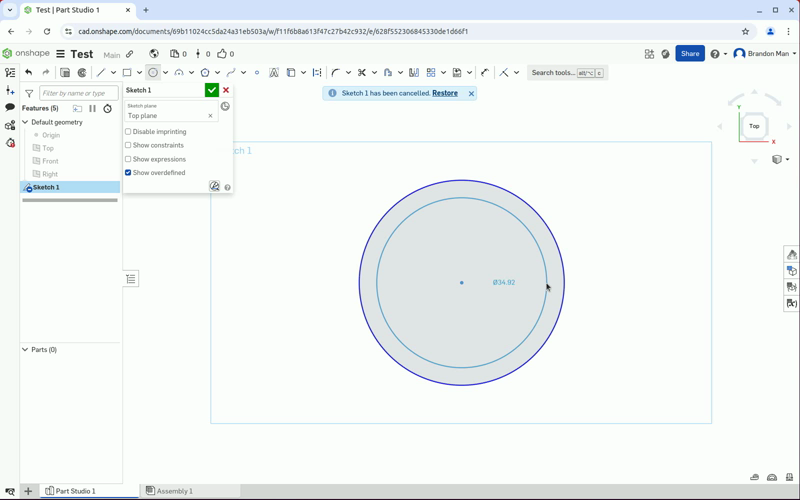
mouse_move(428, 370)
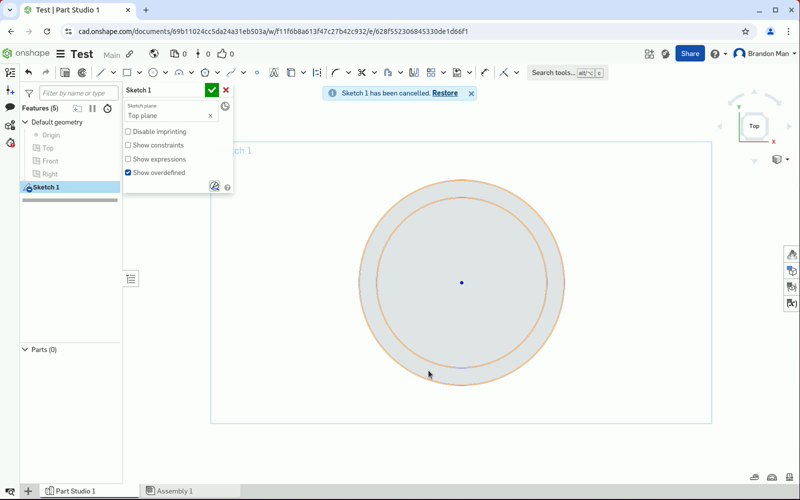
click(428, 370)
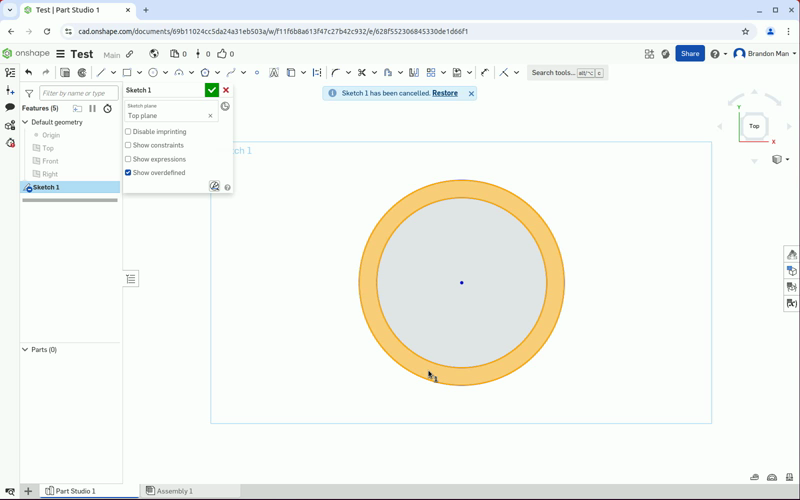
mouse_move(73, 352)
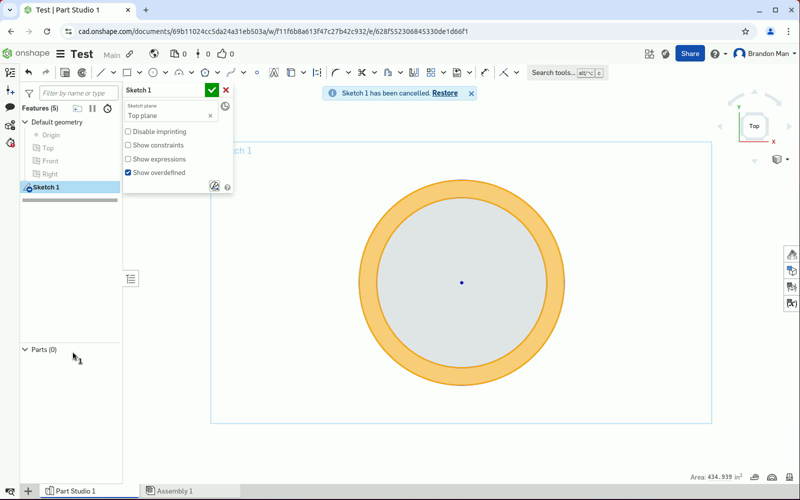
key(shift+y)
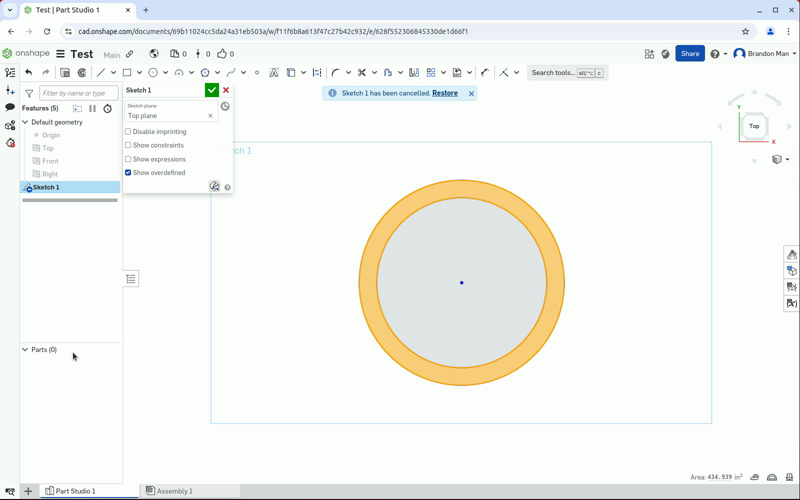
key(shift+e)
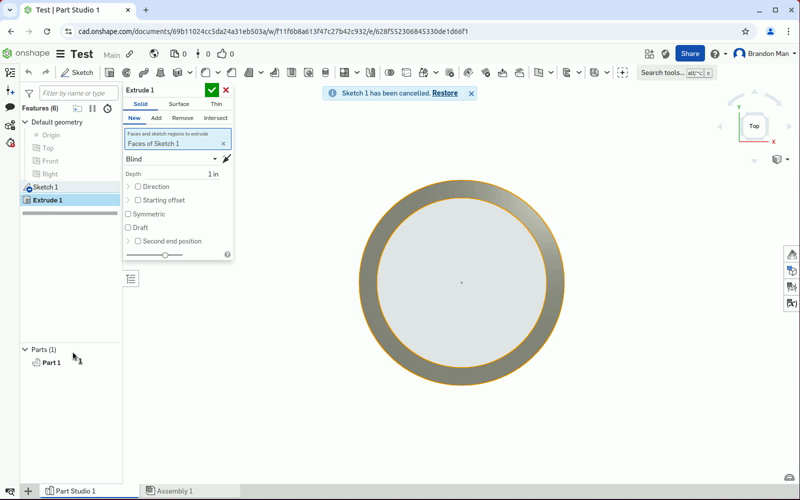
mouse_move(143, 106)
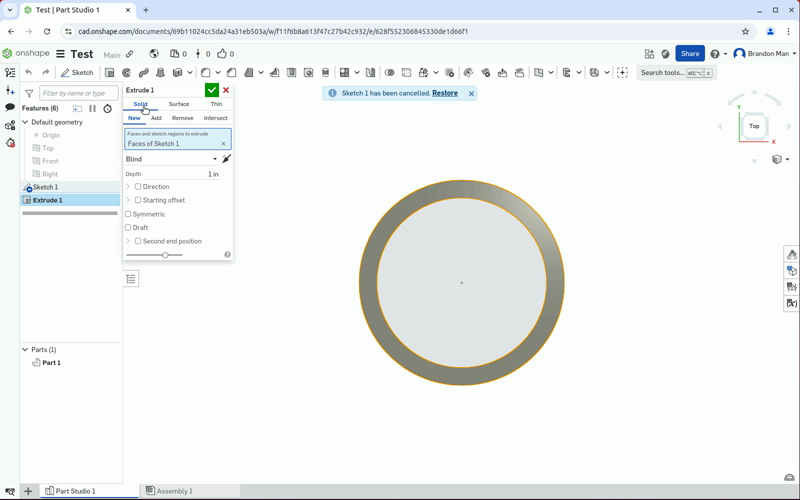
click(143, 106)
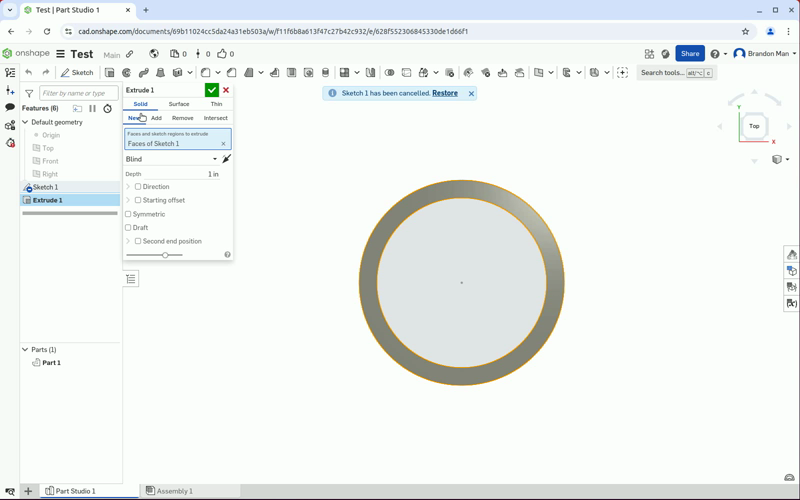
mouse_move(137, 120)
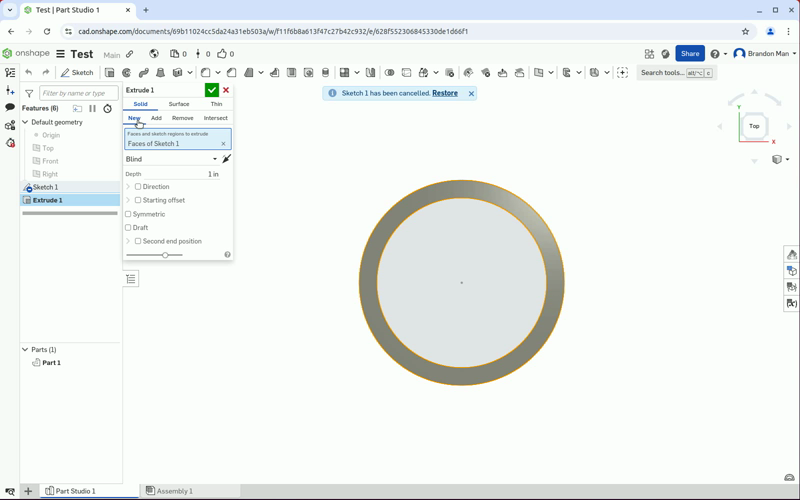
click(137, 120)
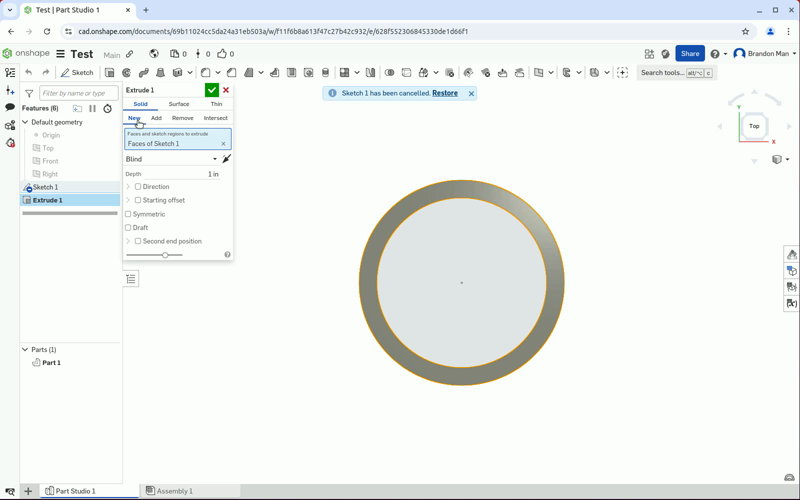
key(tab, 4)
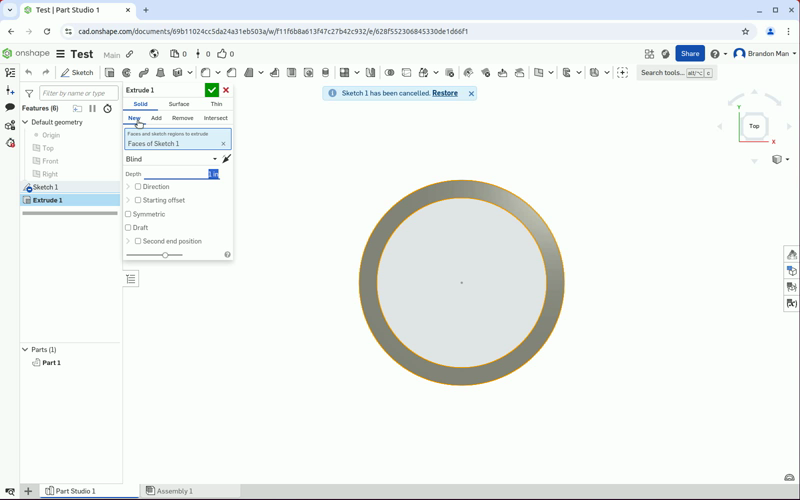
text(18.775)
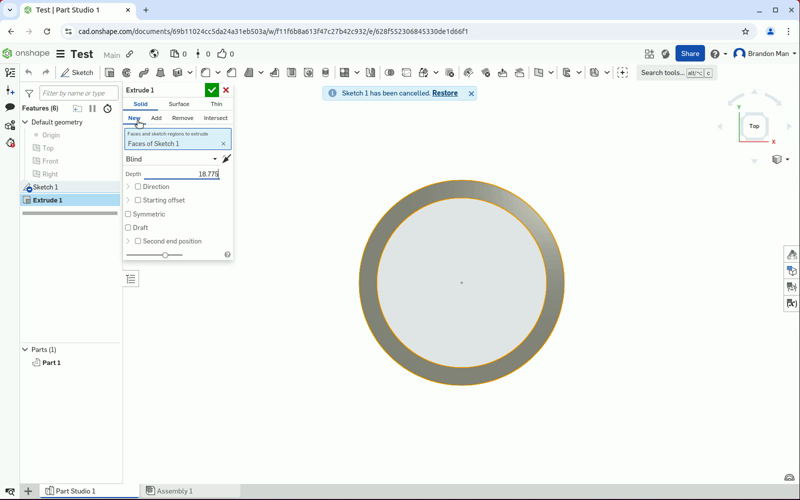
key(enter)
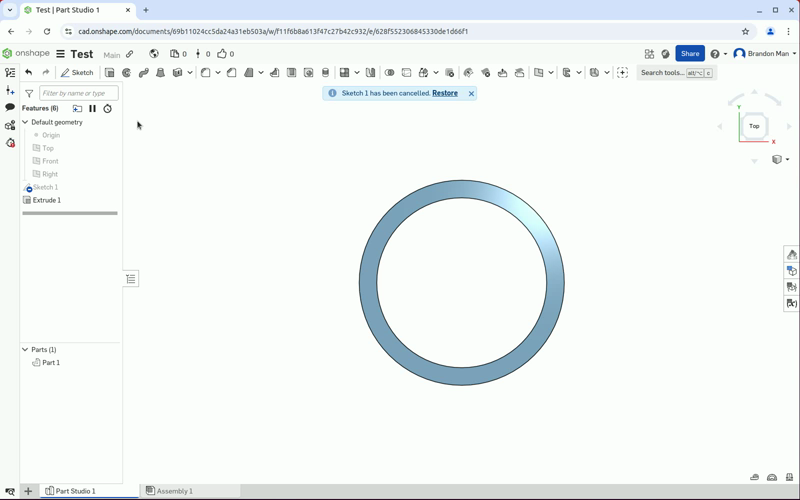
key(shift+h)
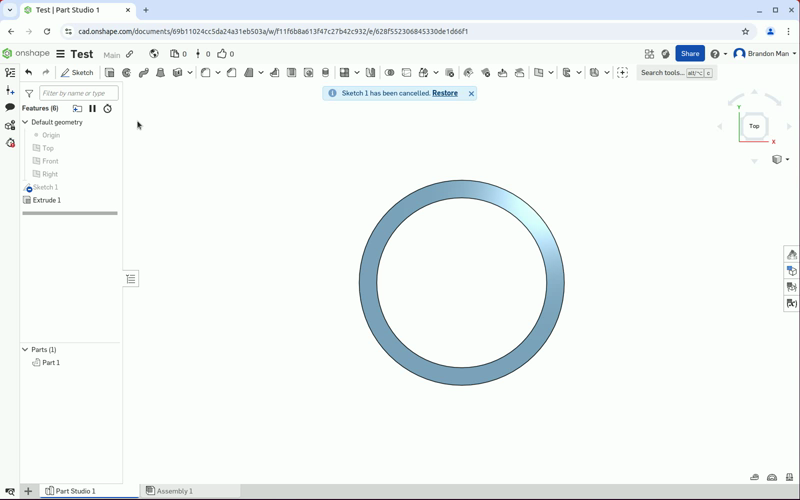
key(shift+h)
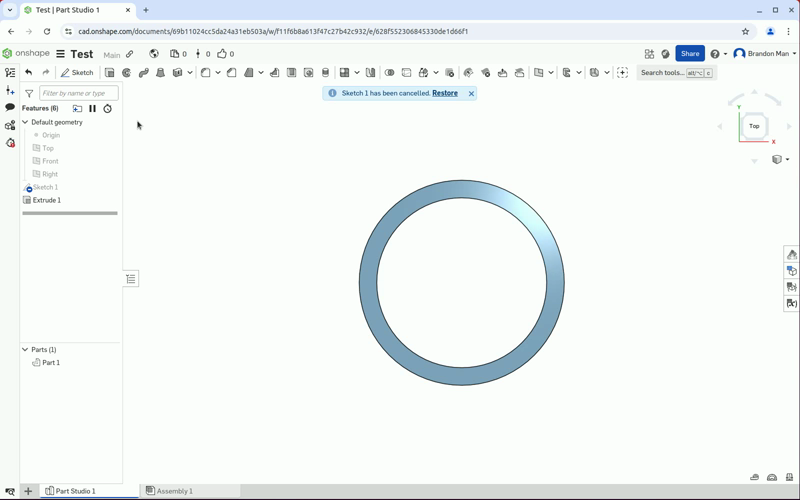
mouse_move(73, 189)
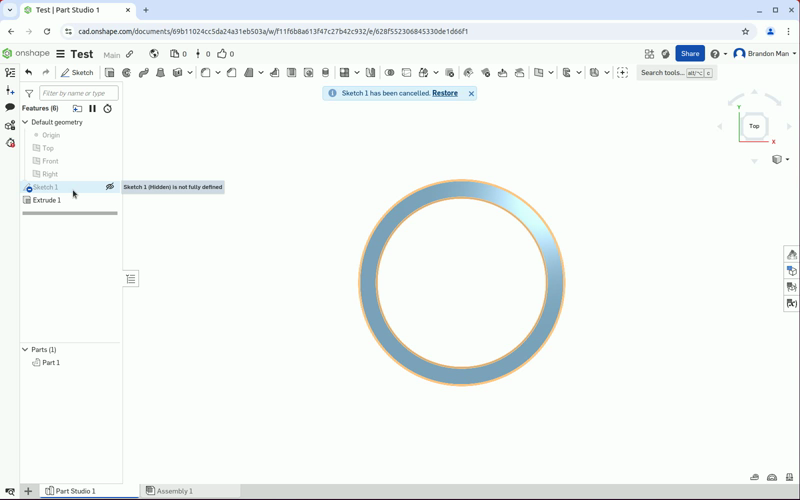
click(73, 189)
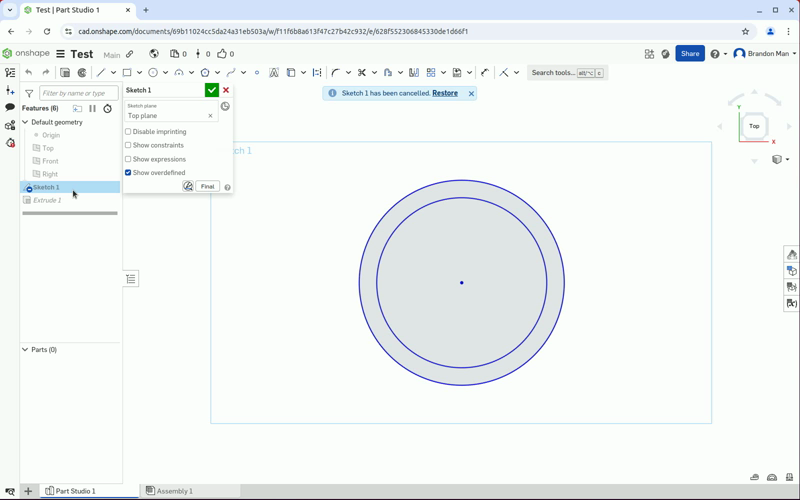
mouse_move(229, 92)
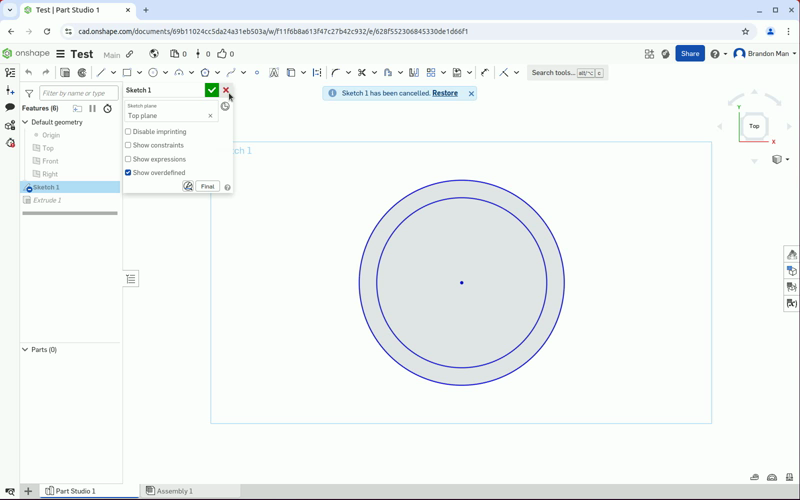
click(229, 92)
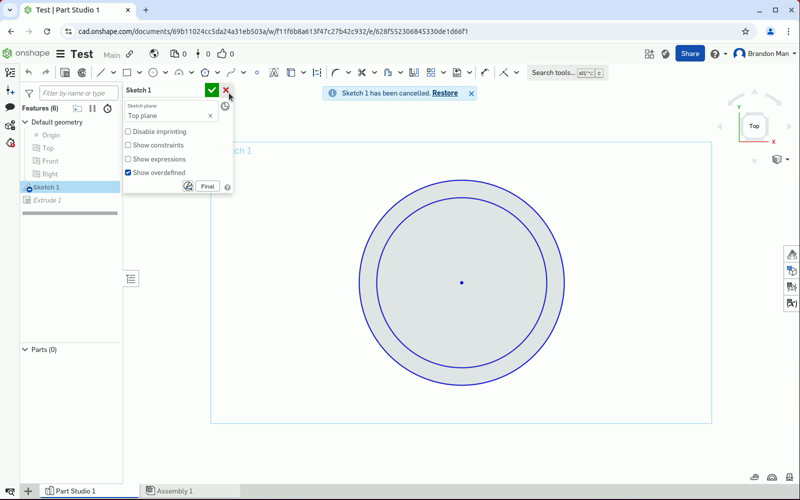
key(shift+s)
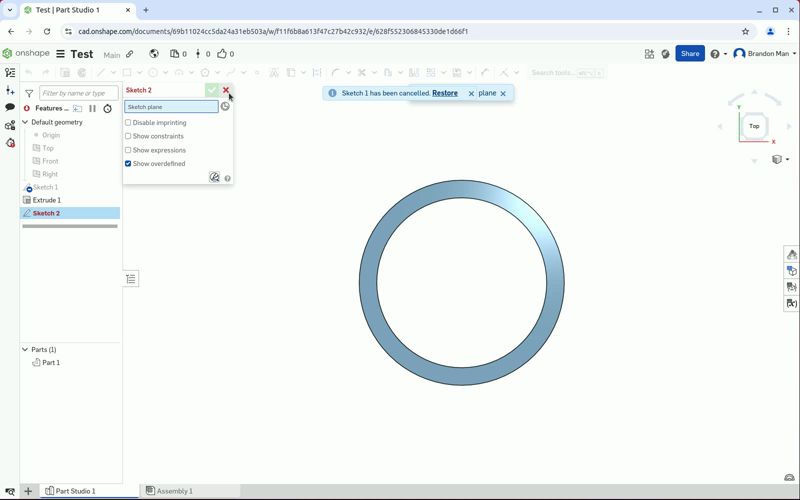
mouse_move(73, 150)
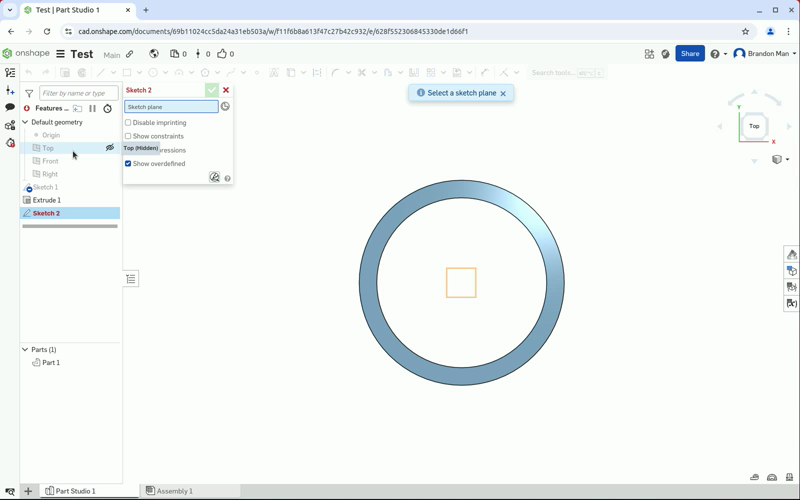
click(73, 150)
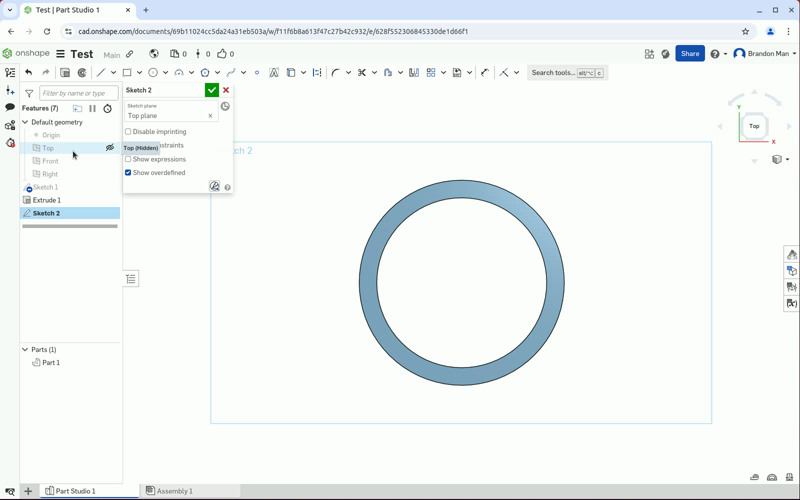
mouse_move(73, 352)
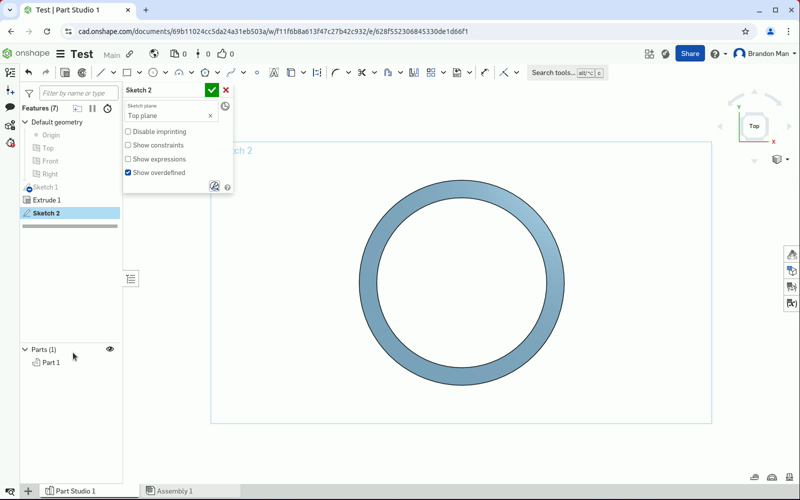
key(y)
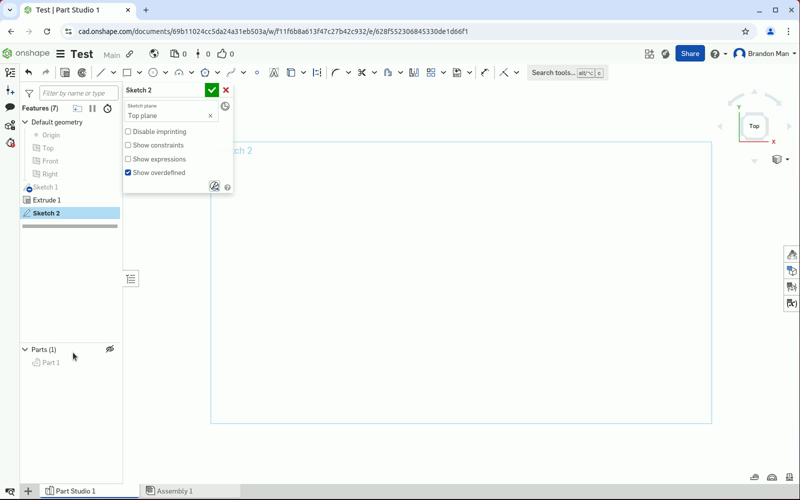
key(l)
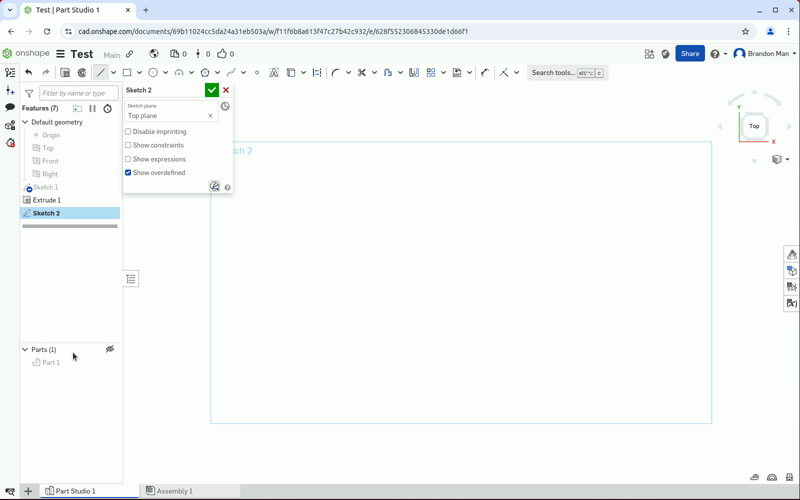
key_down(shift)
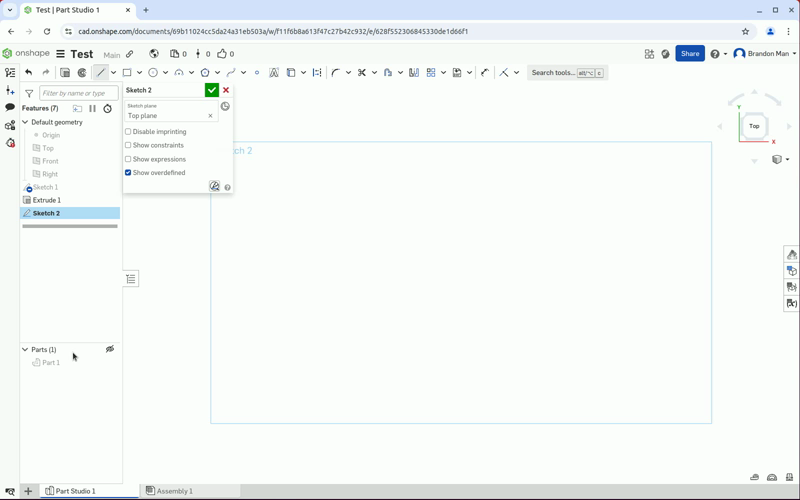
mouse_move(348, 395)
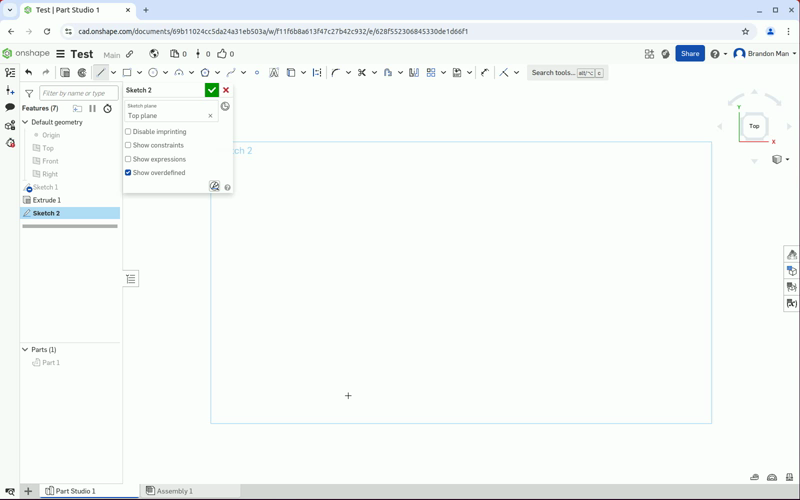
click(348, 395)
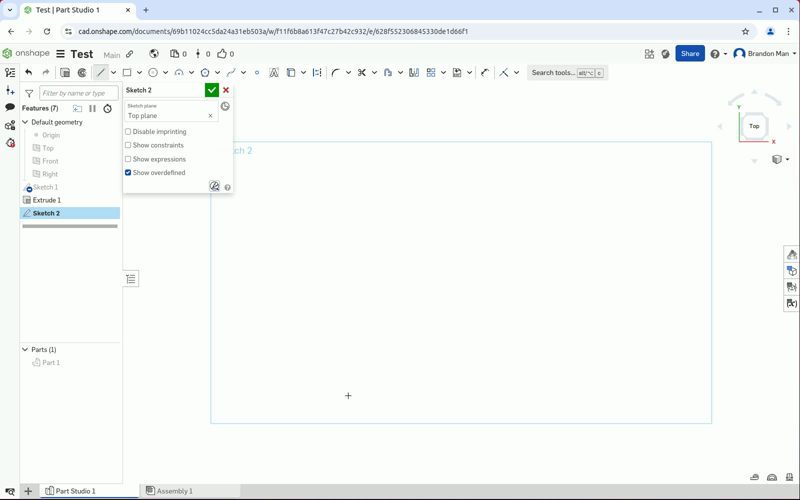
key_up(shift)
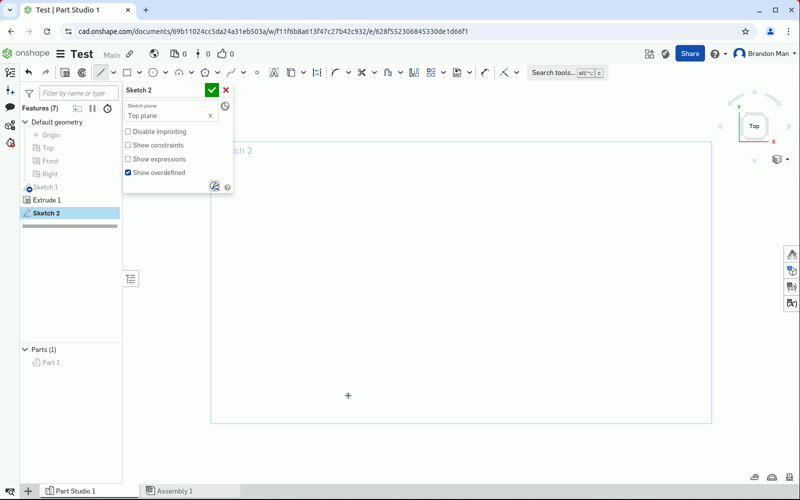
key_down(shift)
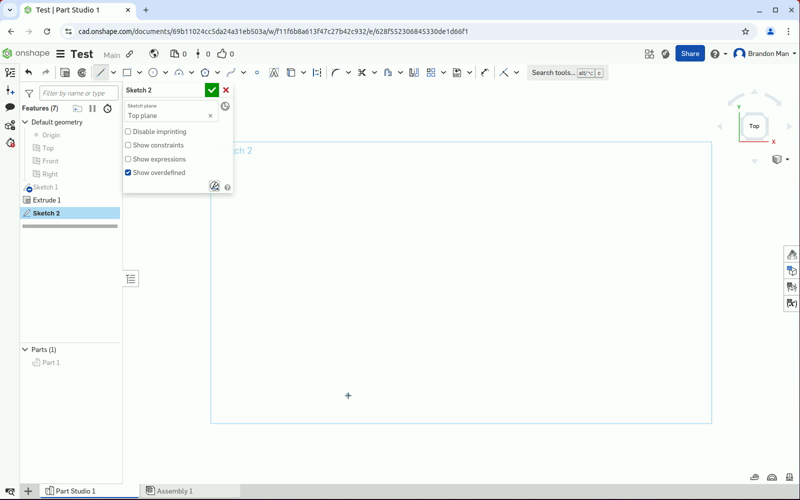
mouse_move(572, 395)
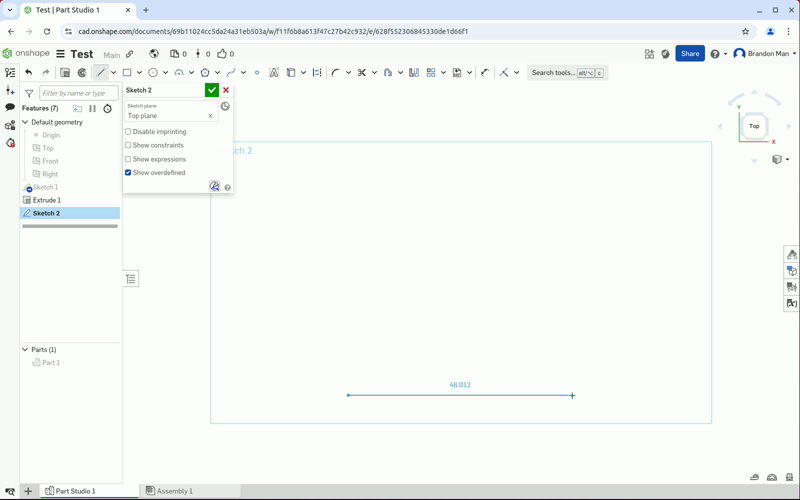
click(572, 395)
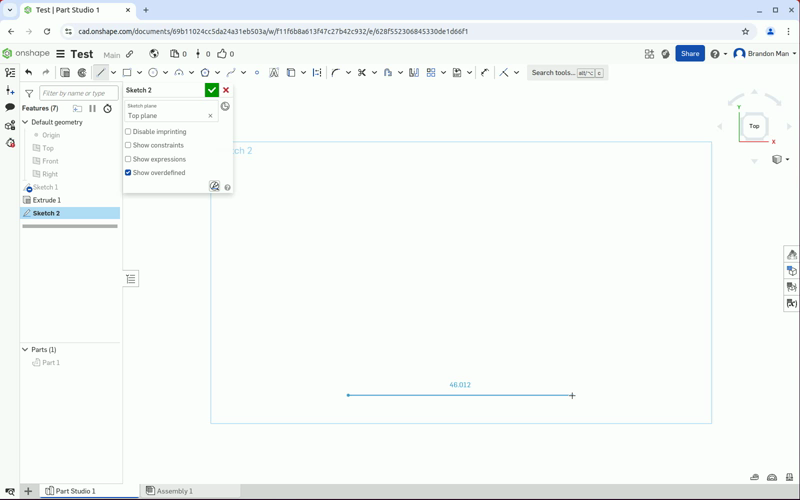
key_up(shift)
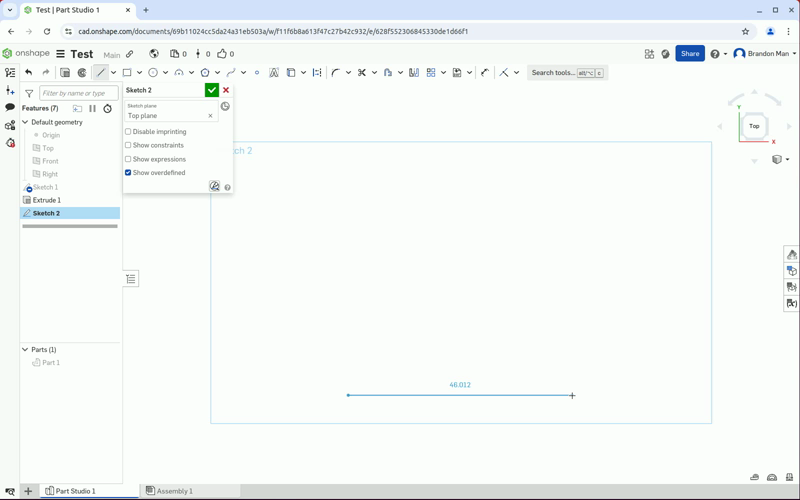
key_down(shift)
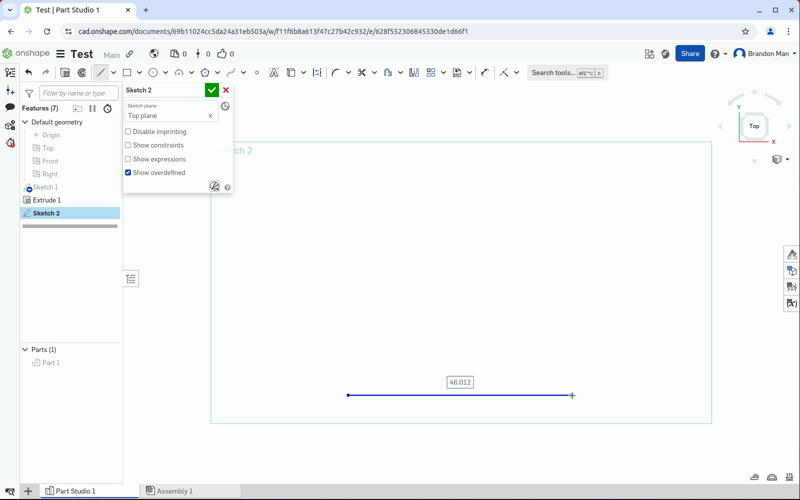
mouse_move(572, 171)
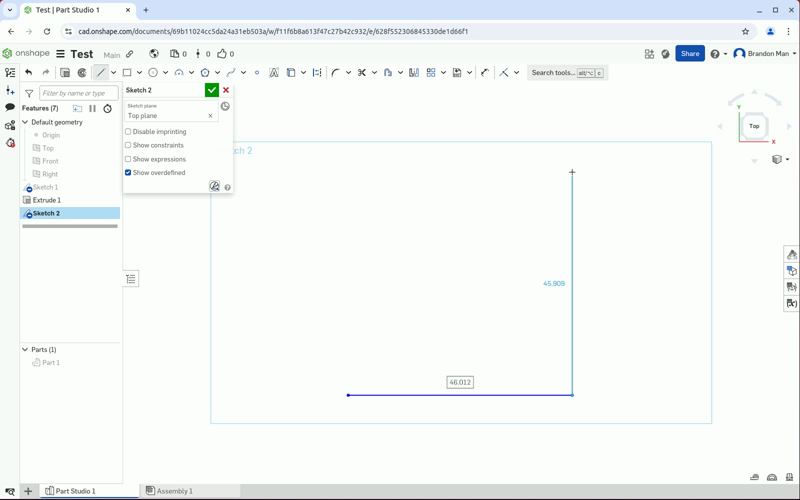
click(572, 171)
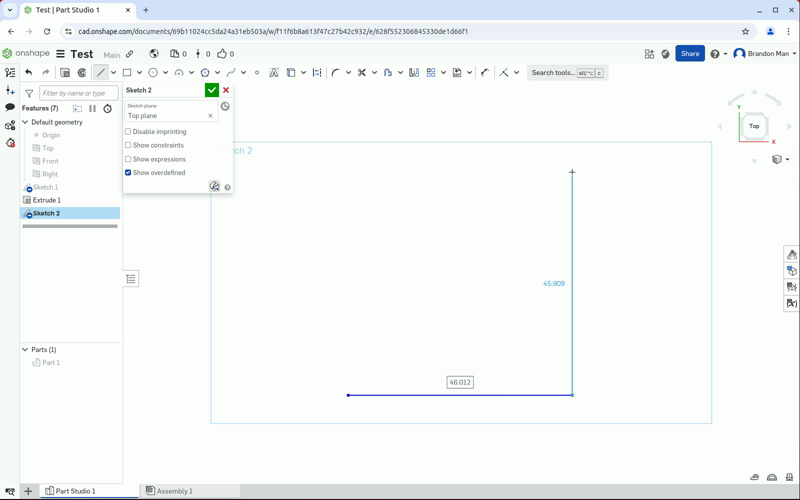
key_up(shift)
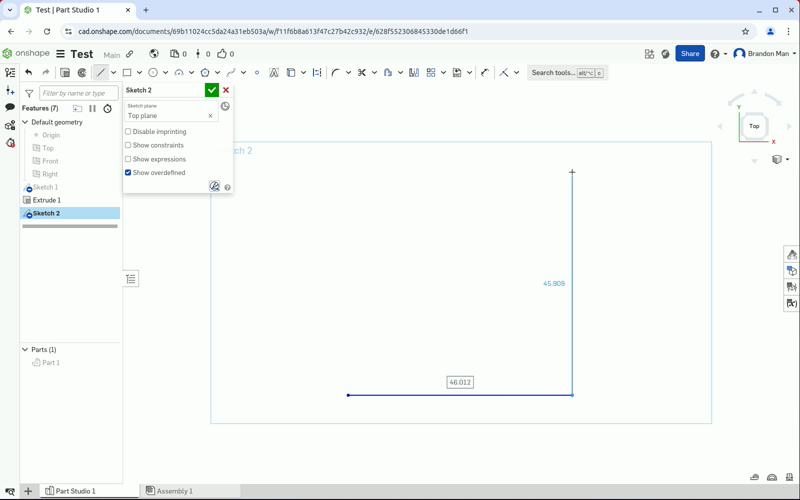
key_down(shift)
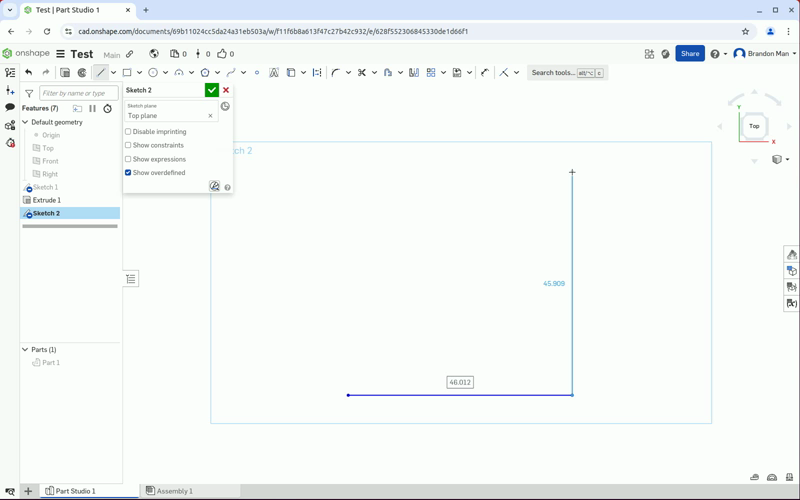
mouse_move(348, 171)
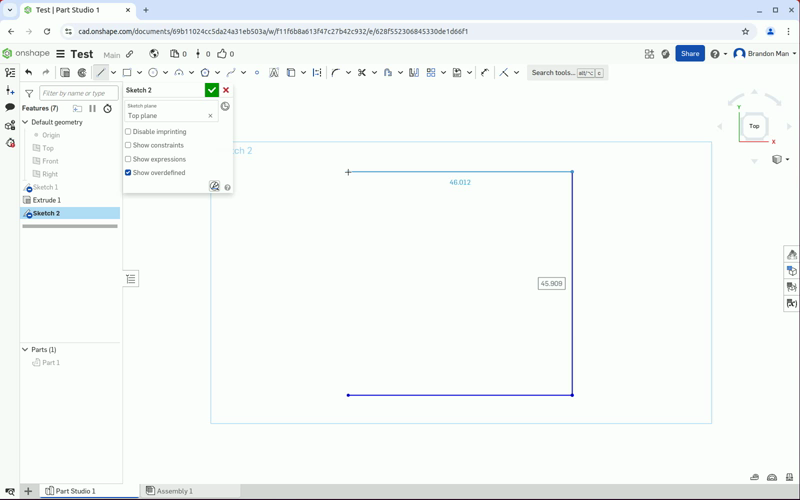
click(348, 171)
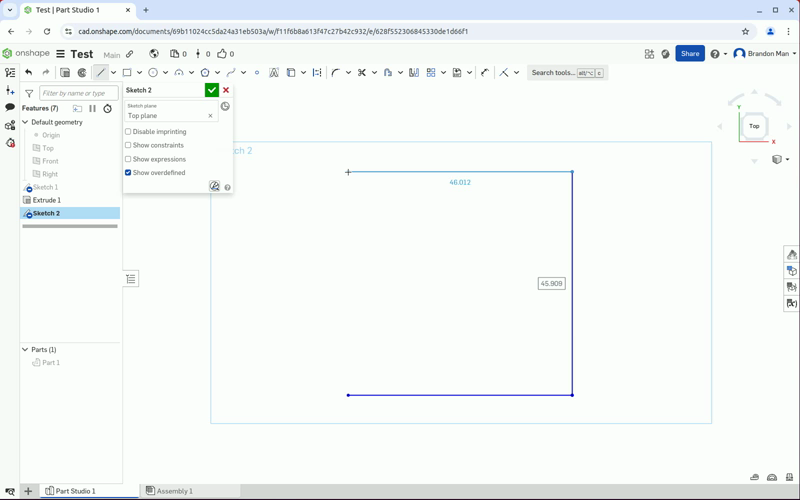
key_up(shift)
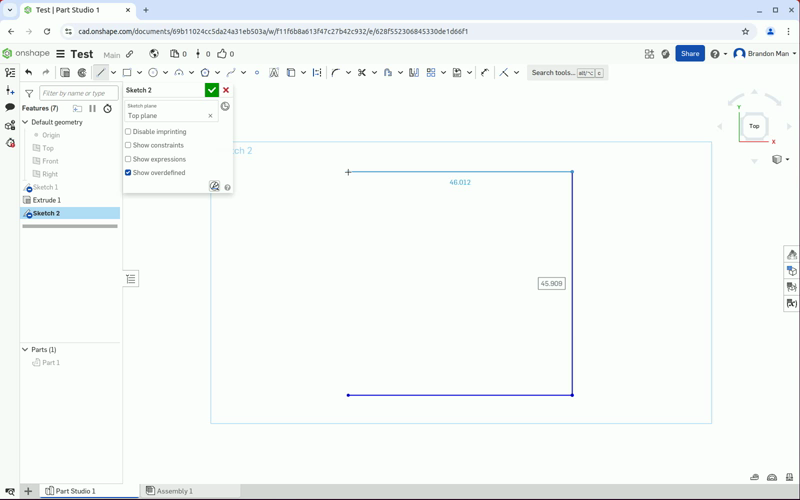
key_down(shift)
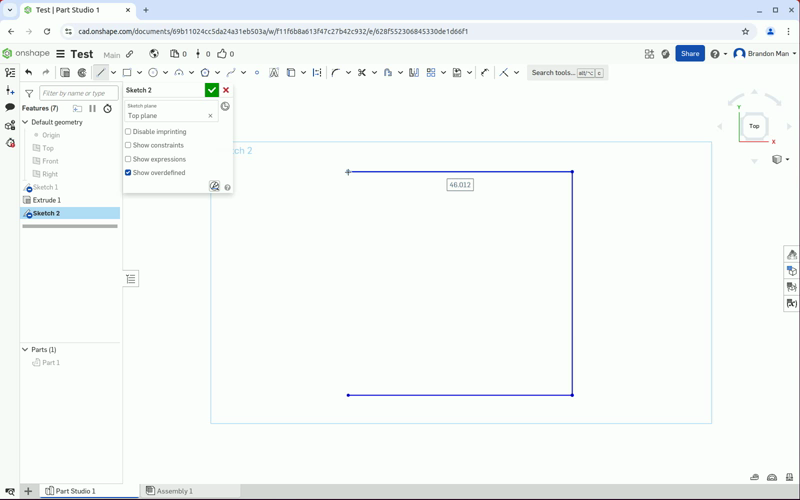
mouse_move(348, 395)
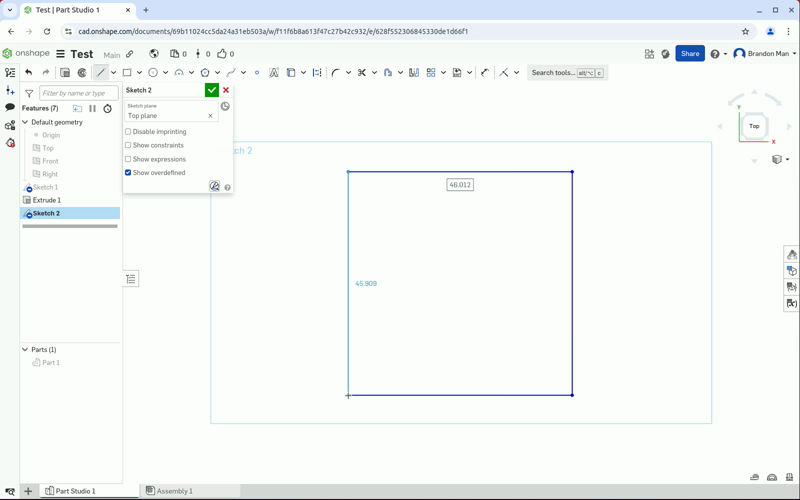
key_up(shift)
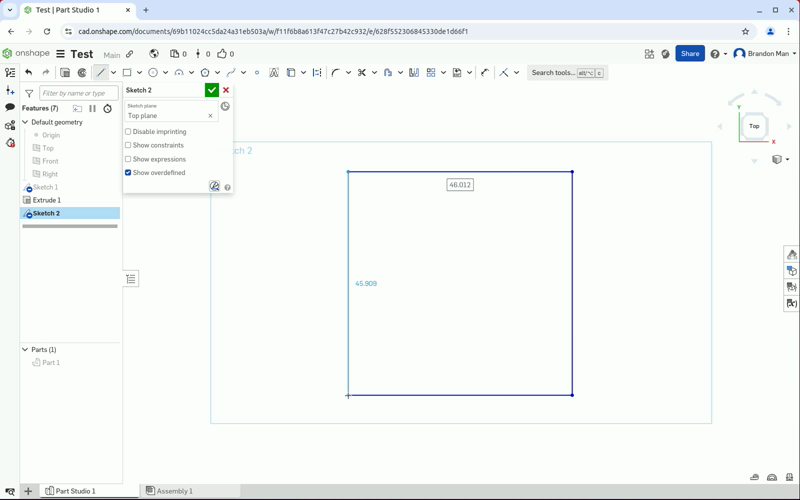
click(348, 395)
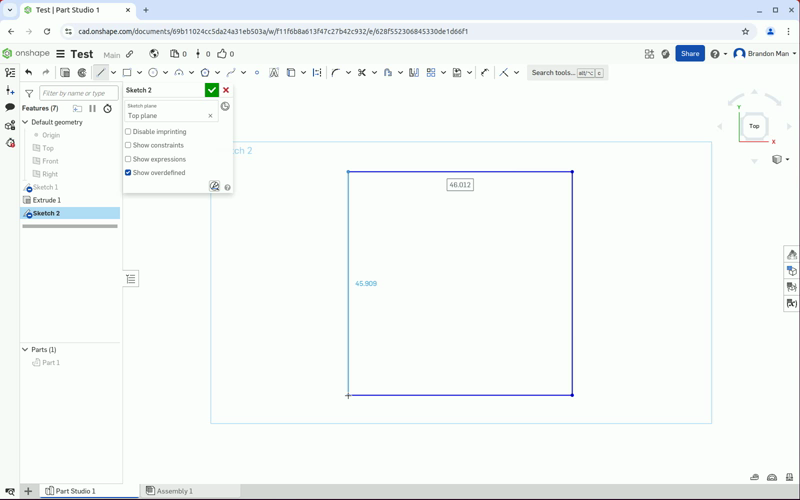
key(esc)
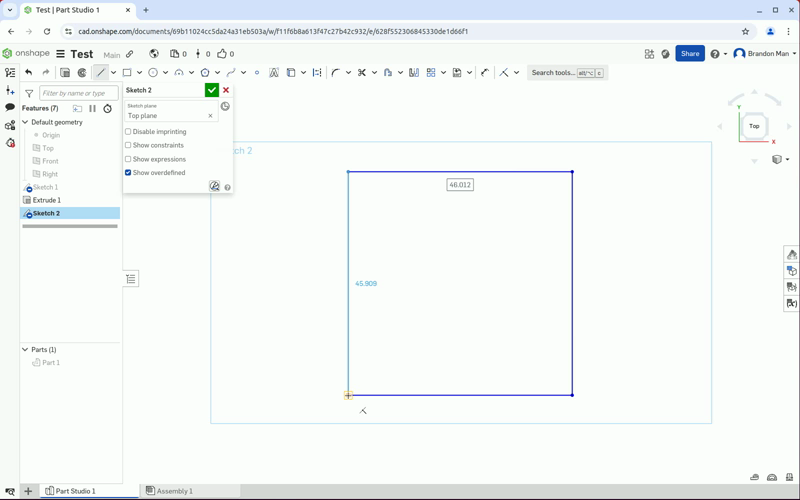
key(c)
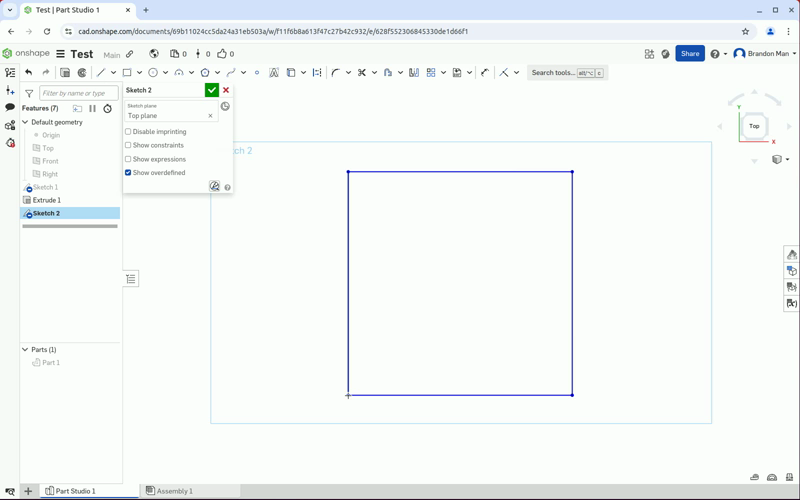
key_down(shift)
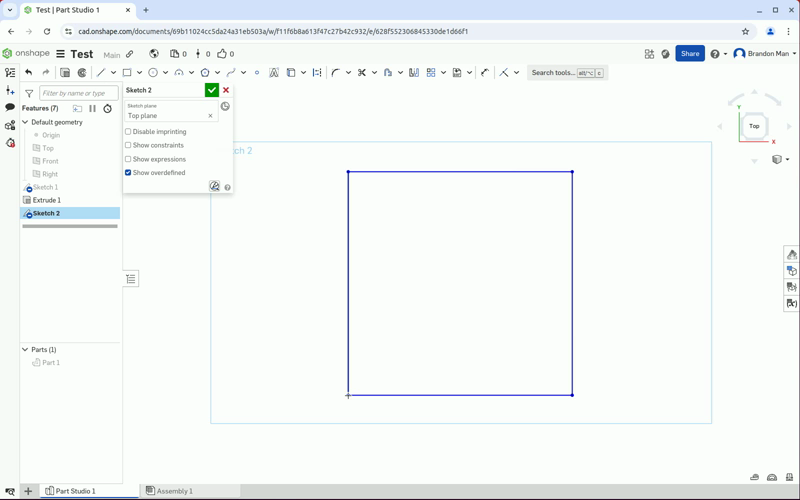
mouse_move(461, 282)
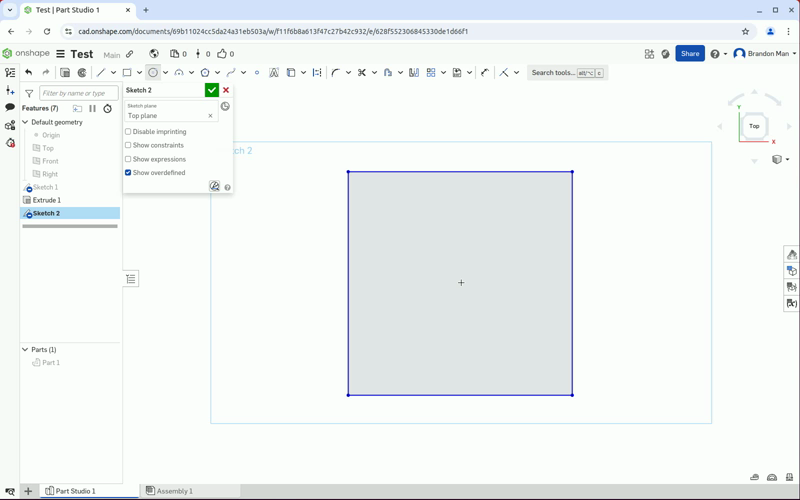
click(461, 282)
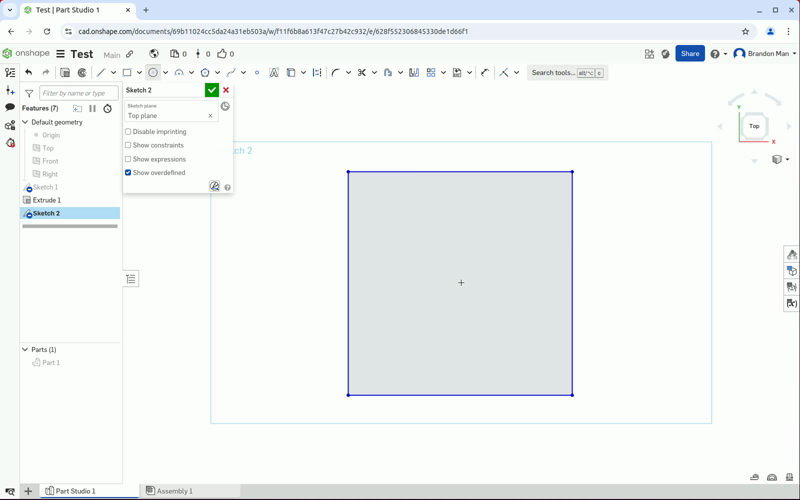
key_up(shift)
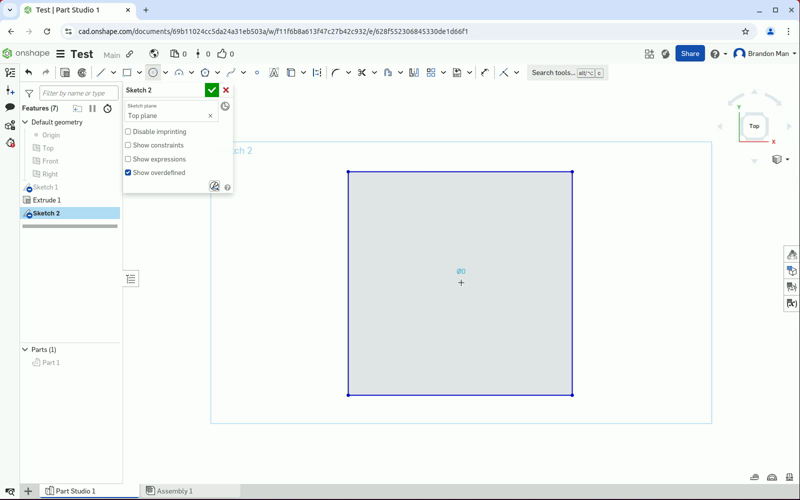
mouse_move(562, 282)
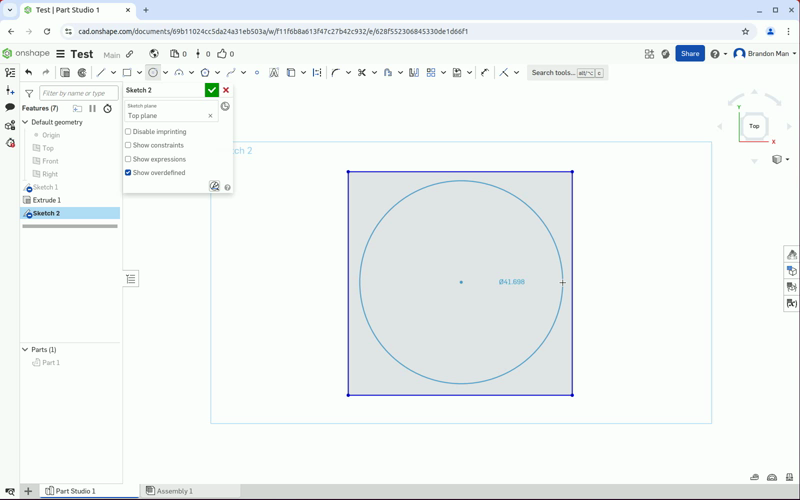
click(562, 282)
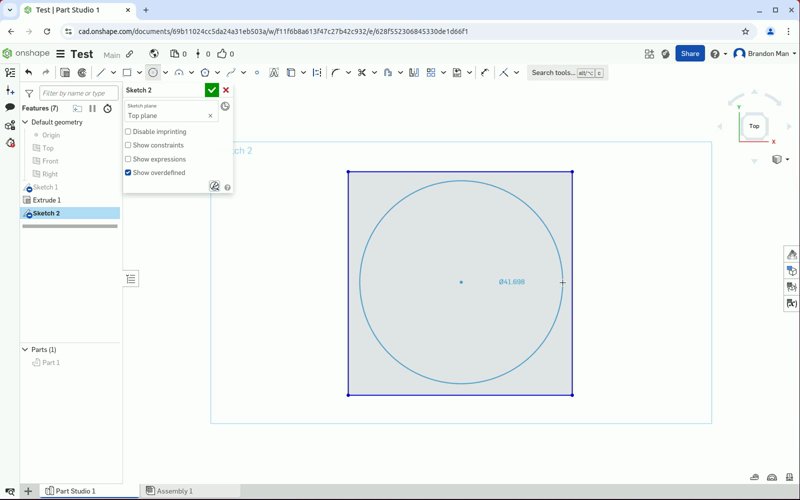
key(esc)
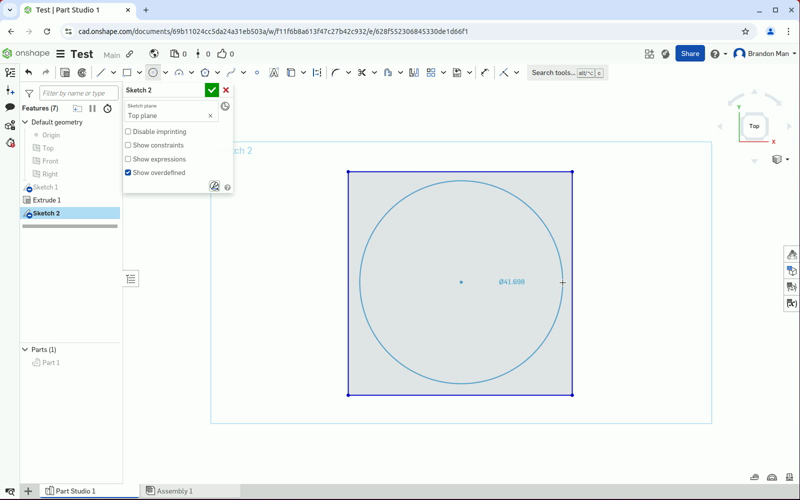
mouse_move(364, 368)
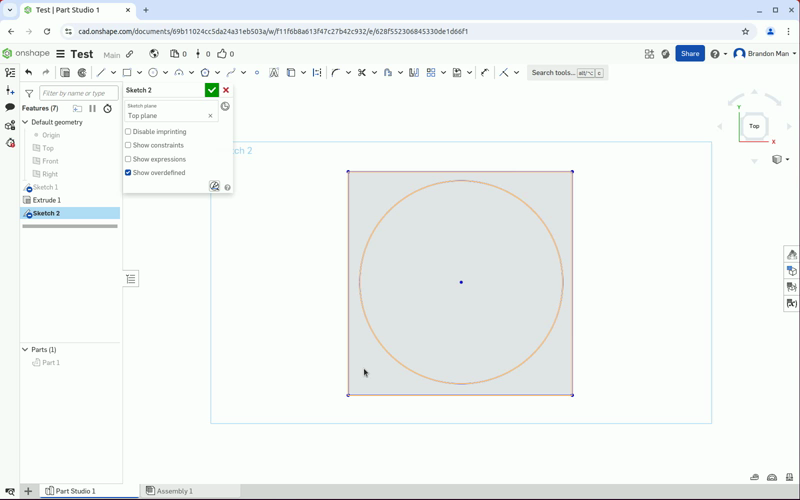
click(364, 368)
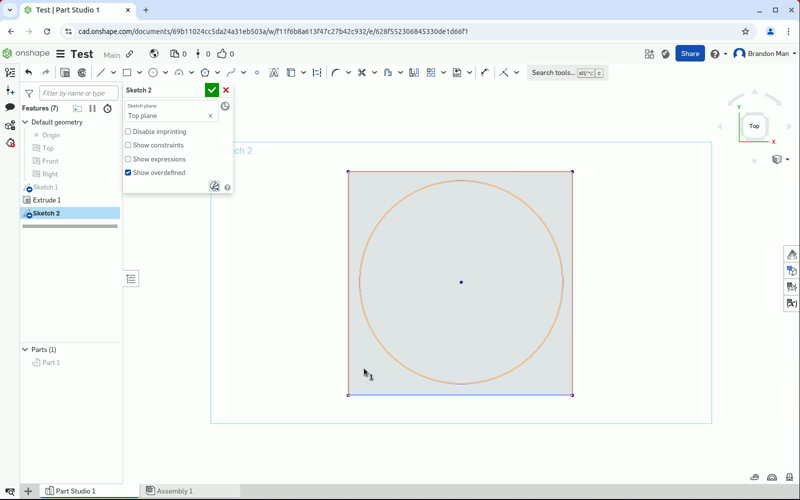
mouse_move(73, 352)
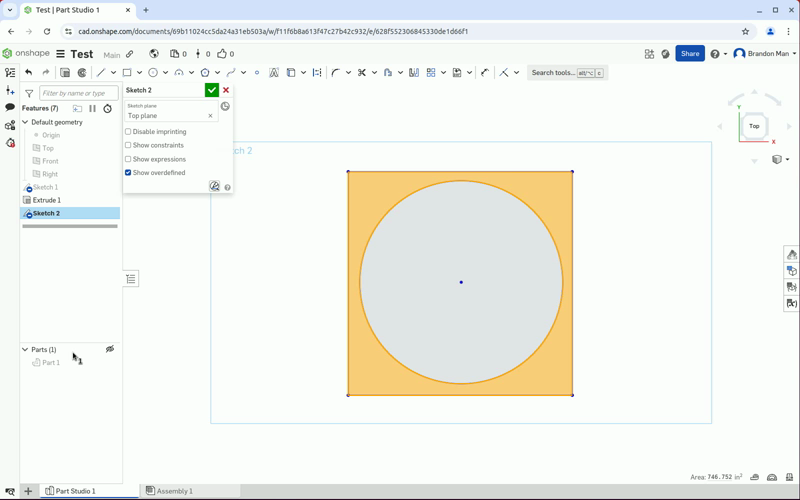
key(shift+y)
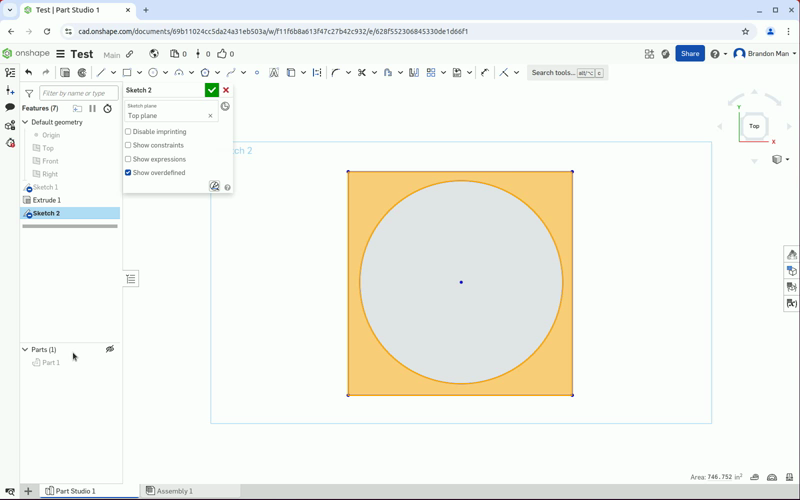
key(shift+e)
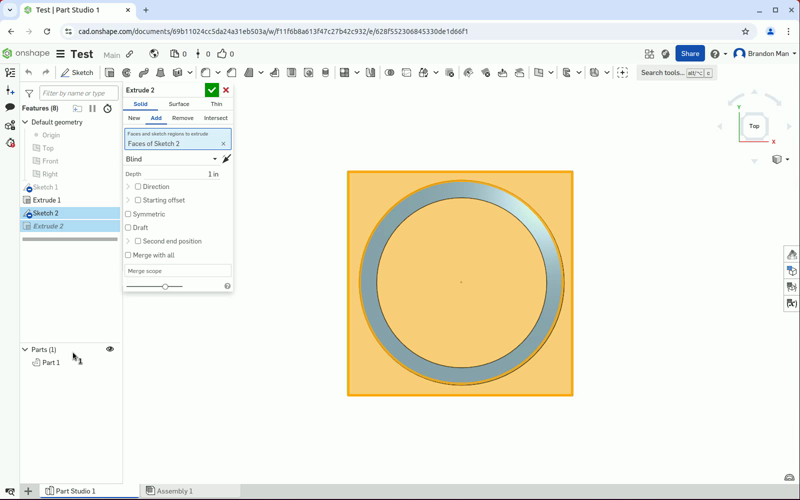
mouse_move(143, 106)
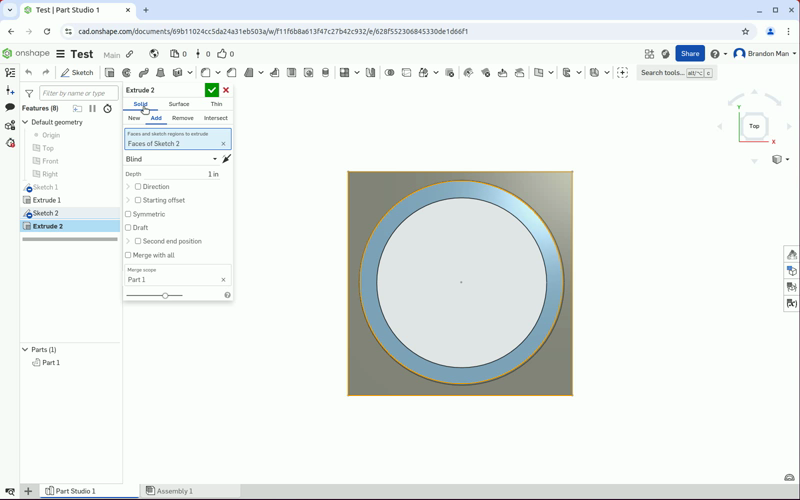
click(143, 106)
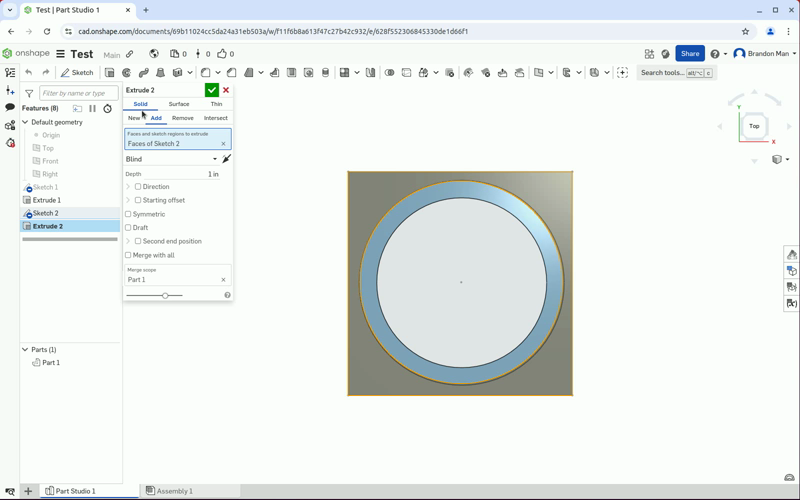
mouse_move(137, 120)
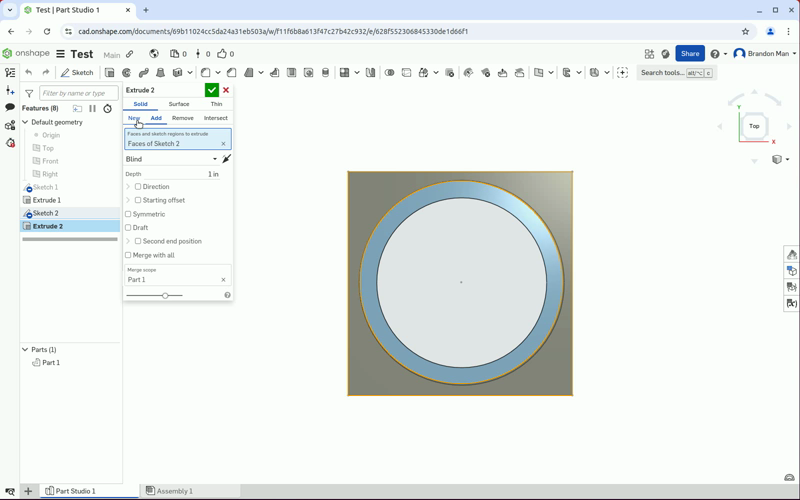
click(137, 120)
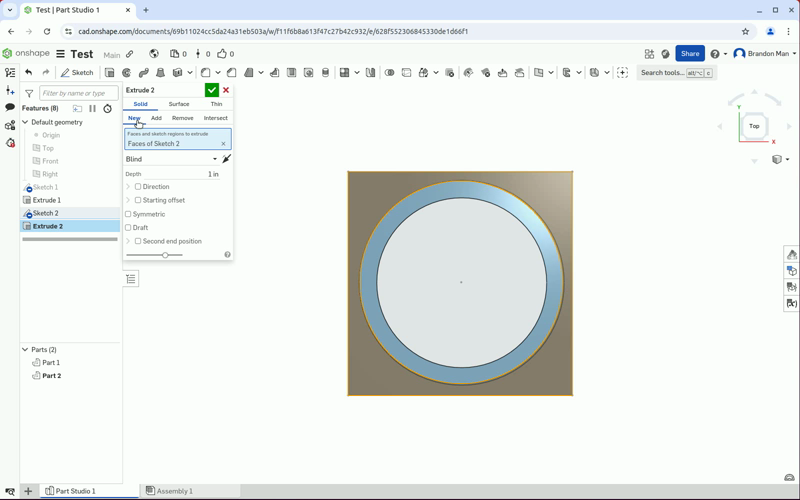
key(tab, 4)
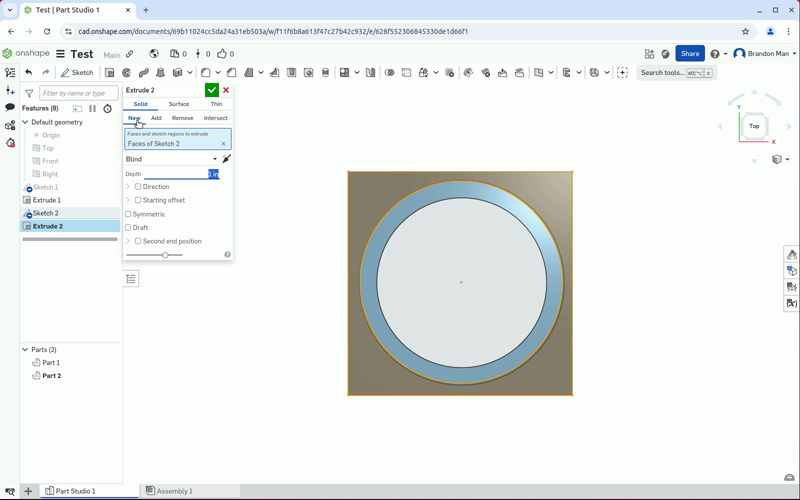
text(-1.926)
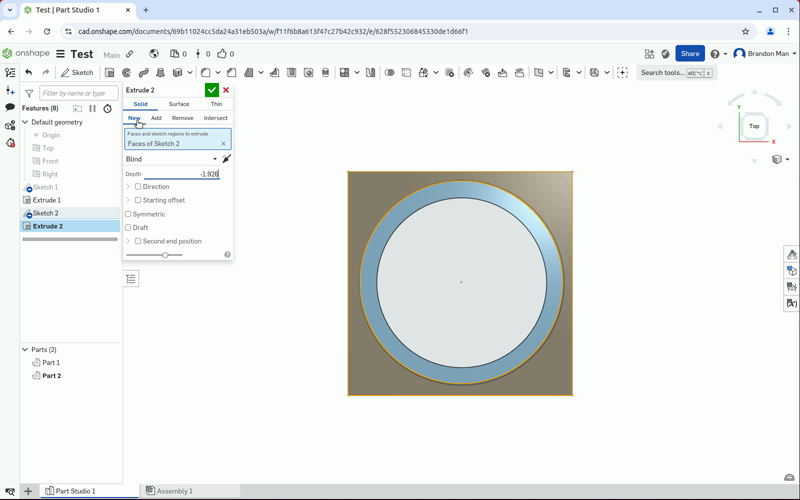
key(enter)
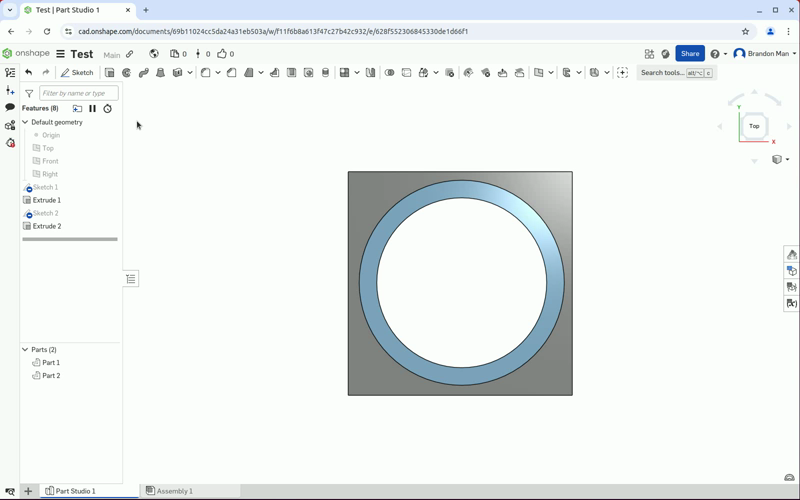
key(shift+h)
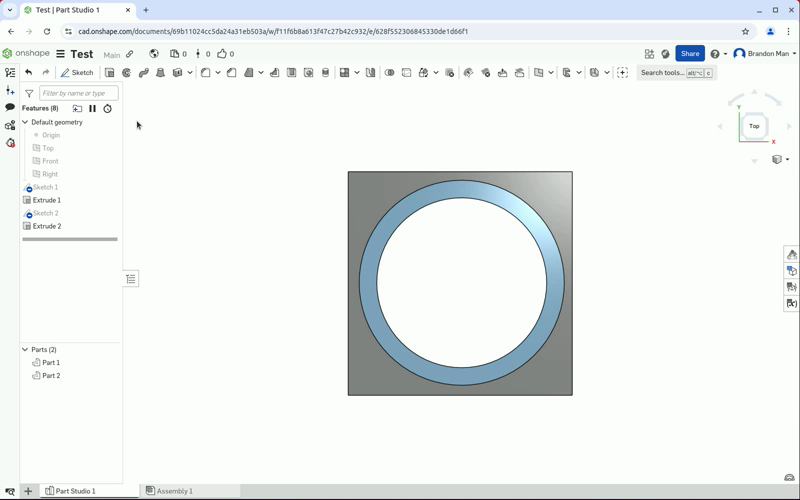
key(shift+h)
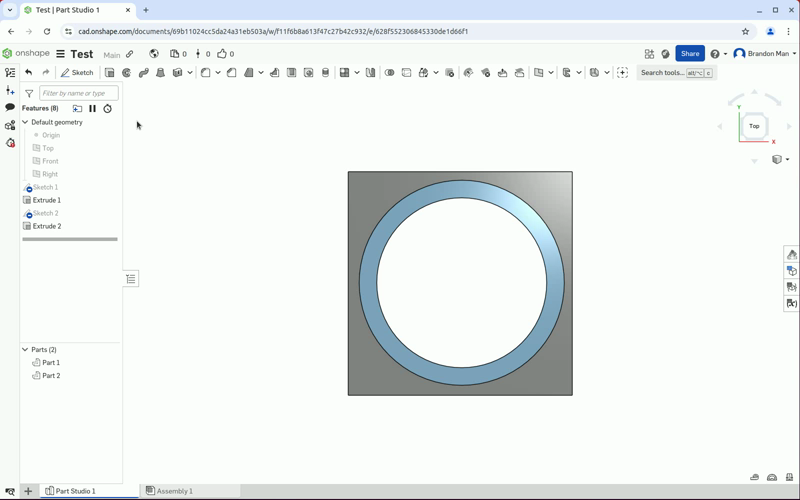
mouse_move(73, 189)
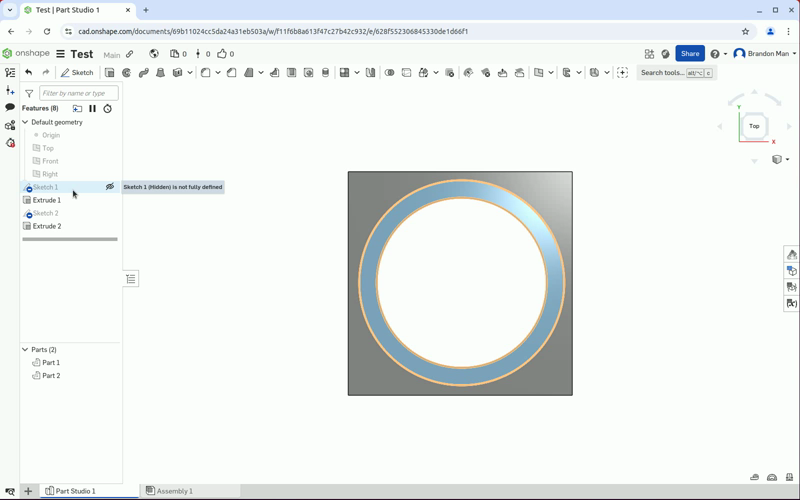
click(73, 189)
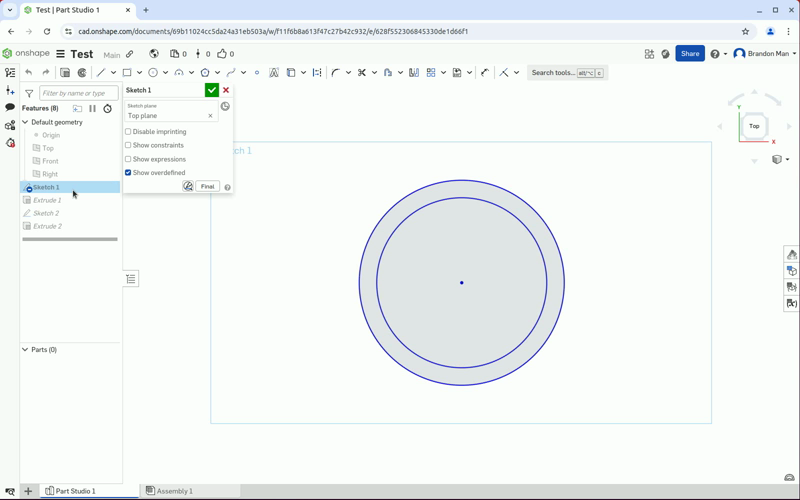
mouse_move(229, 92)
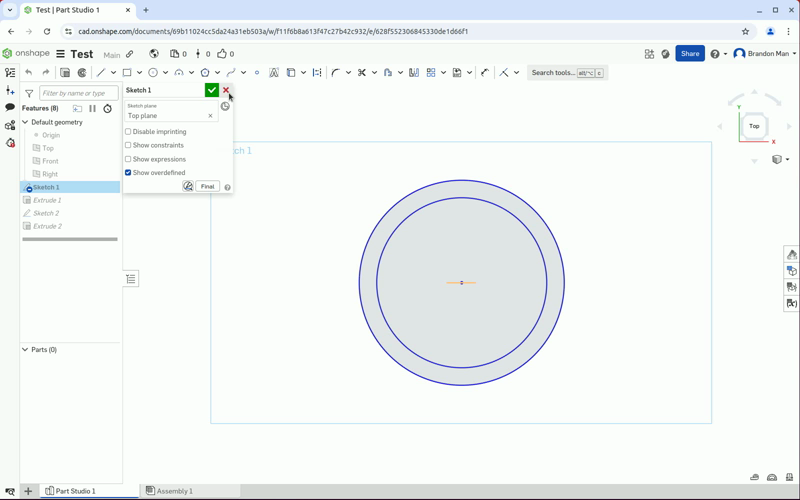
click(229, 92)
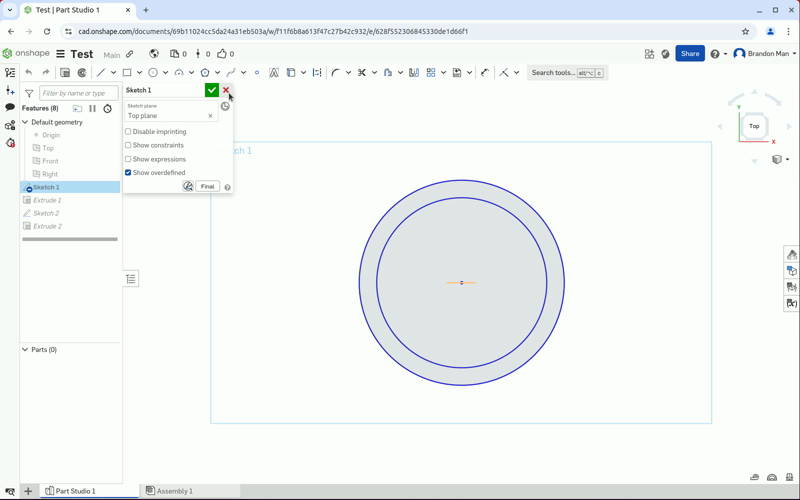
key(shift+s)
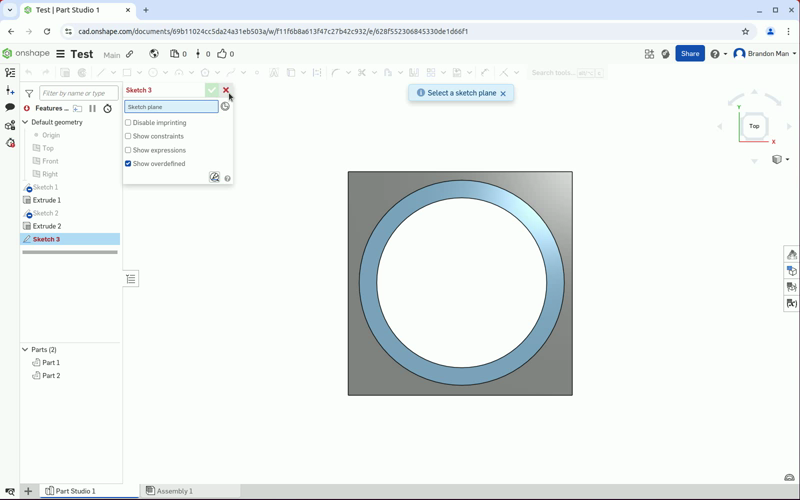
mouse_move(73, 150)
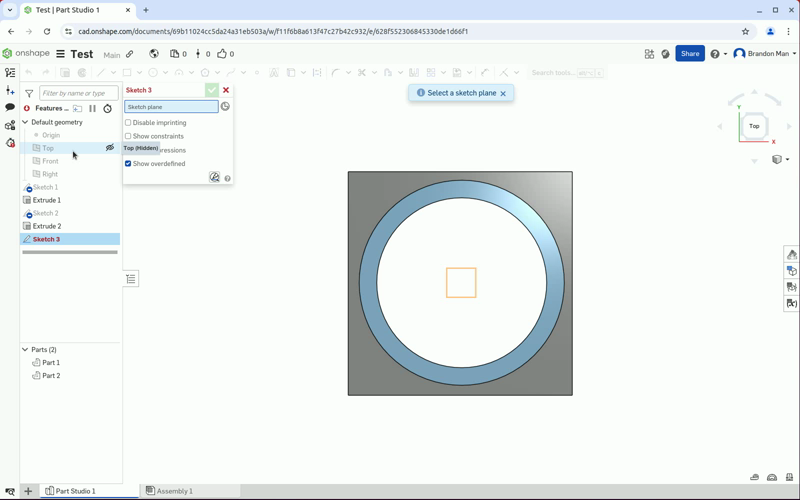
click(73, 150)
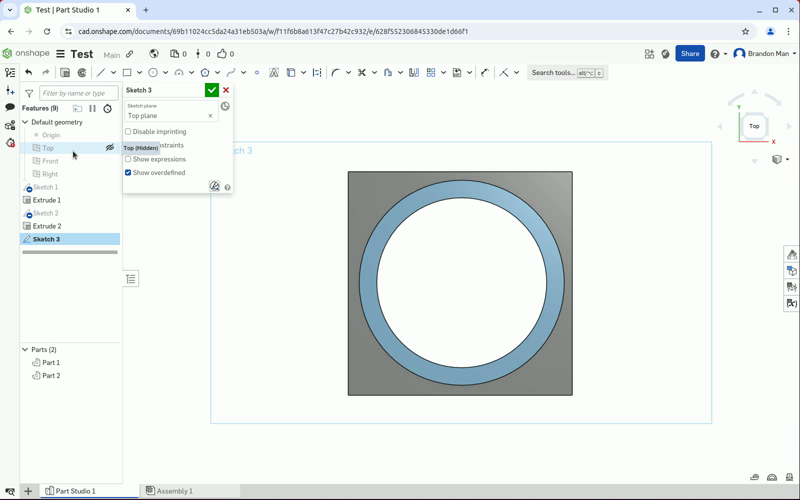
mouse_move(73, 352)
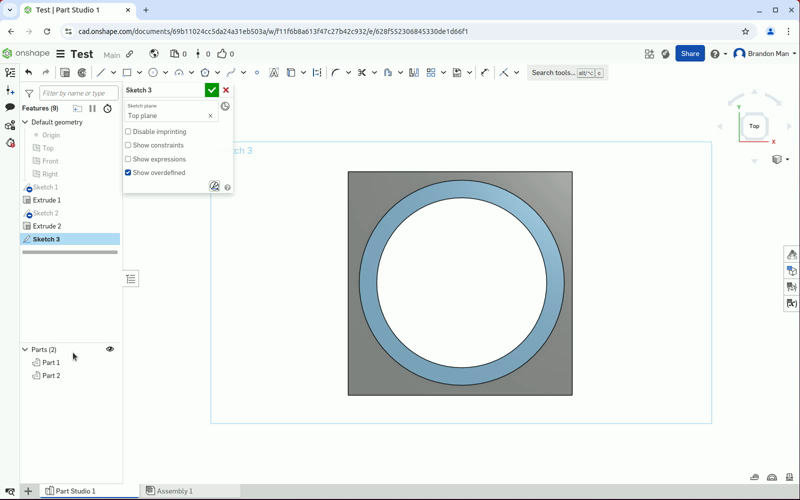
key(y)
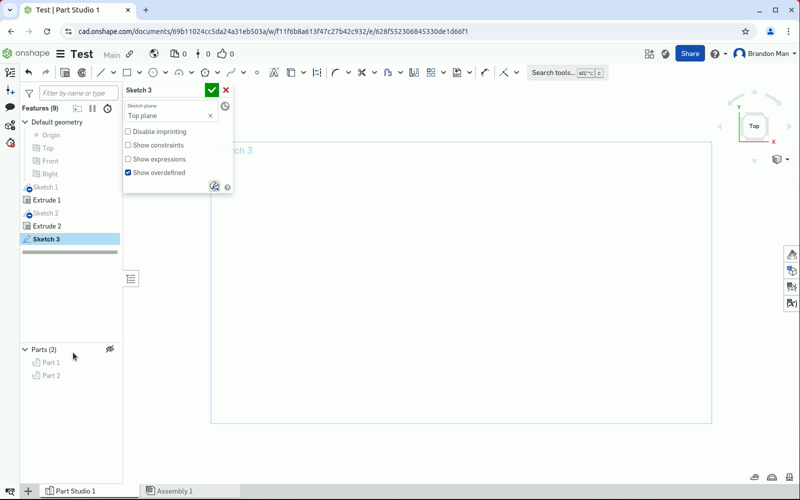
key(c)
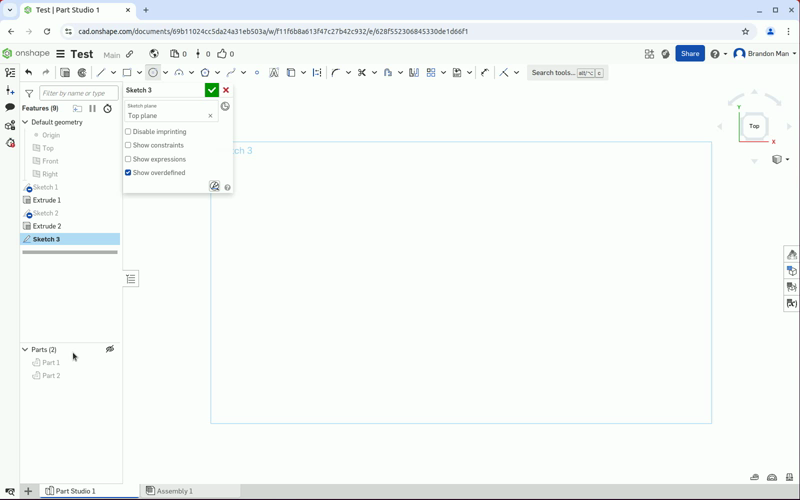
key_down(shift)
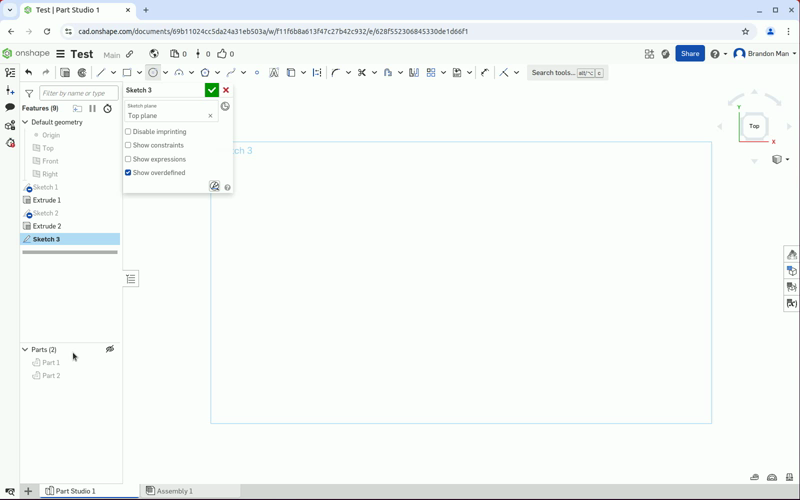
mouse_move(461, 282)
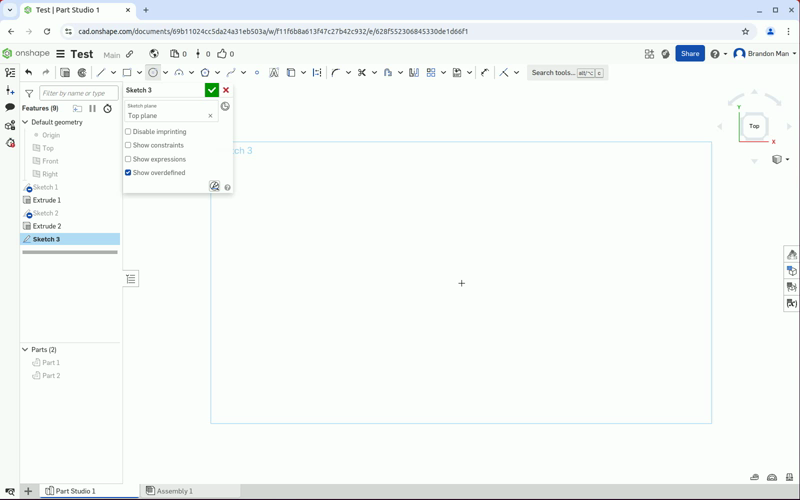
click(461, 282)
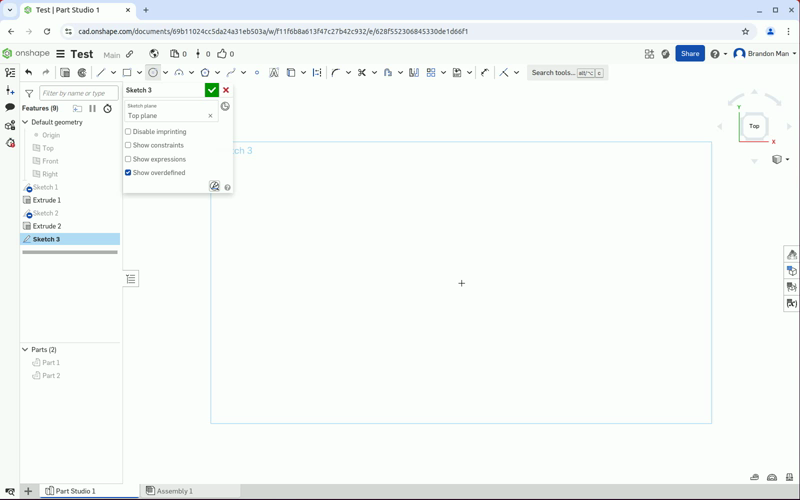
key_up(shift)
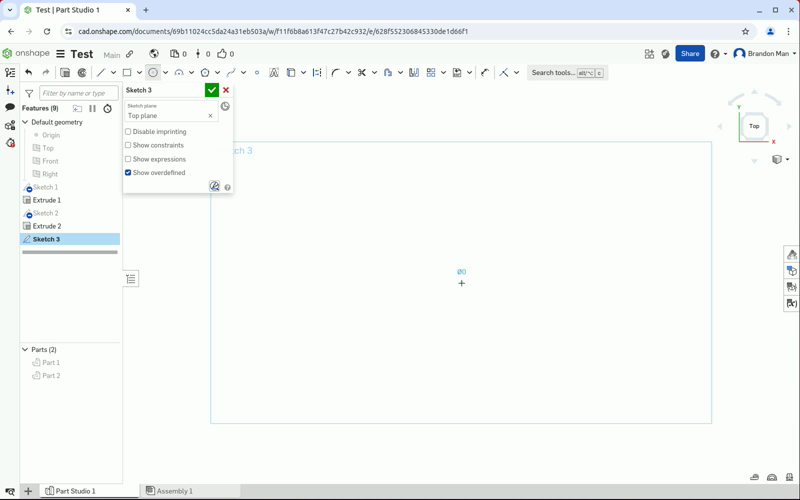
mouse_move(564, 282)
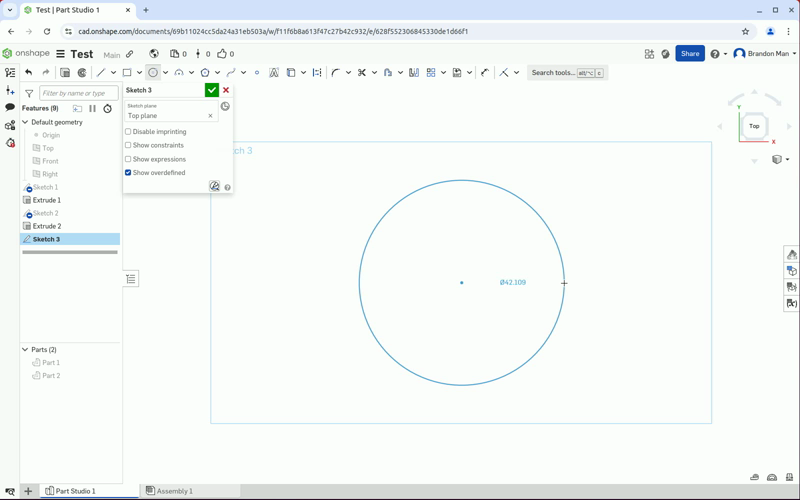
click(564, 282)
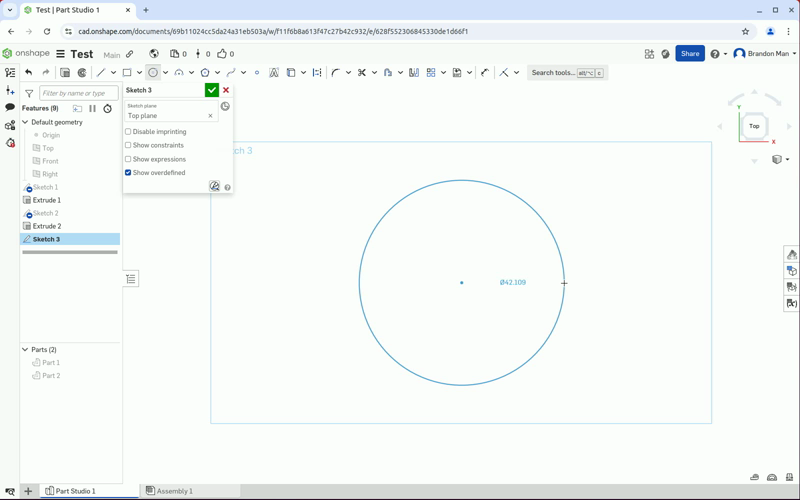
key(esc)
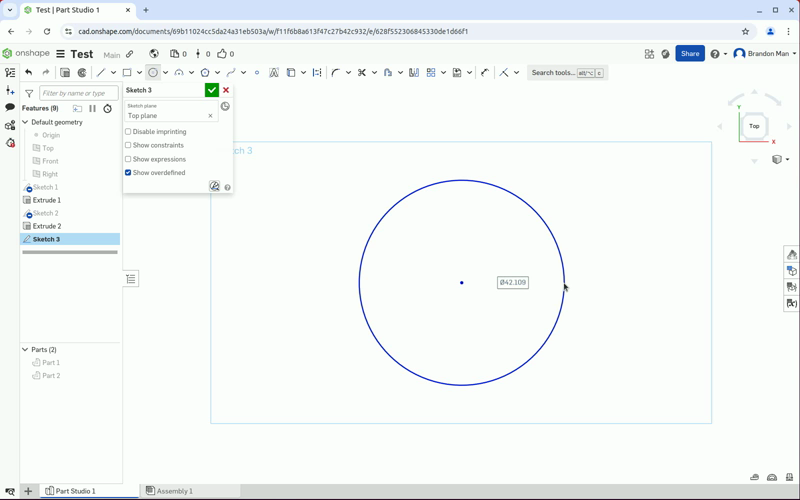
key(c)
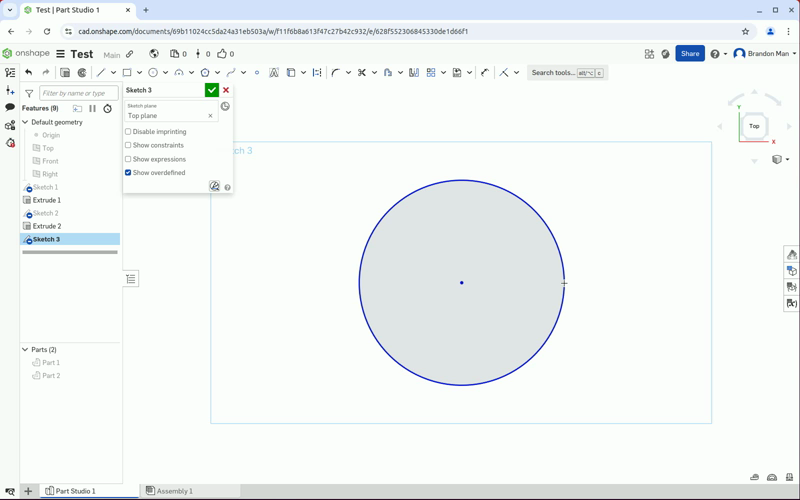
key_down(shift)
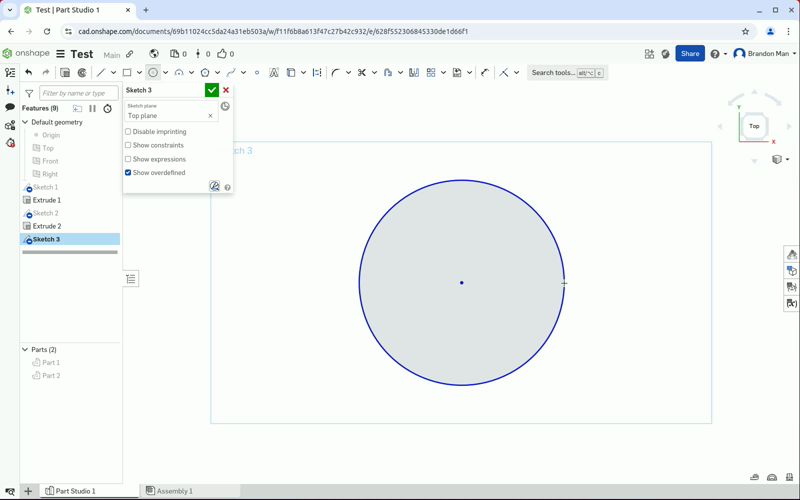
mouse_move(461, 282)
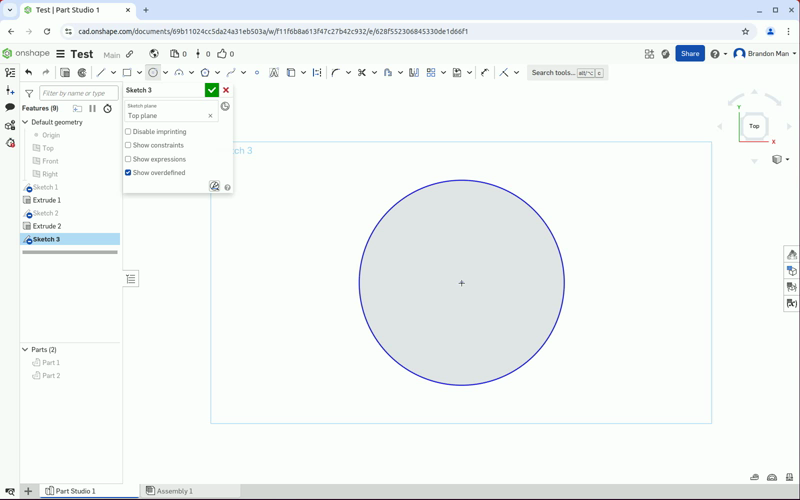
click(461, 282)
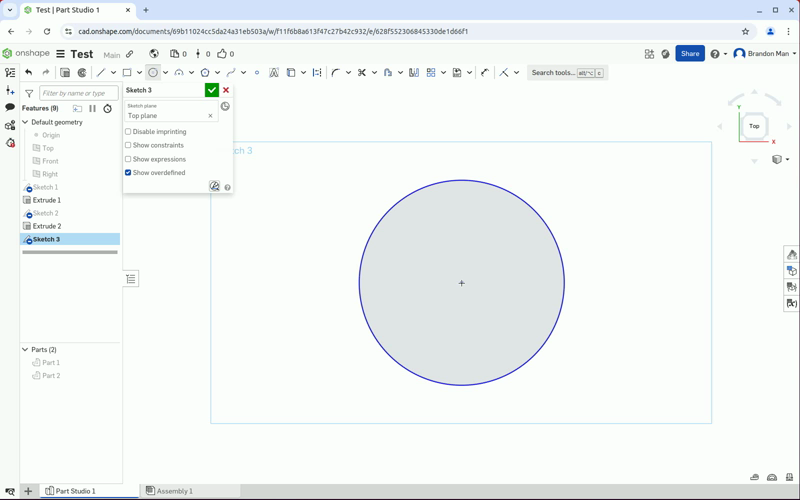
key_up(shift)
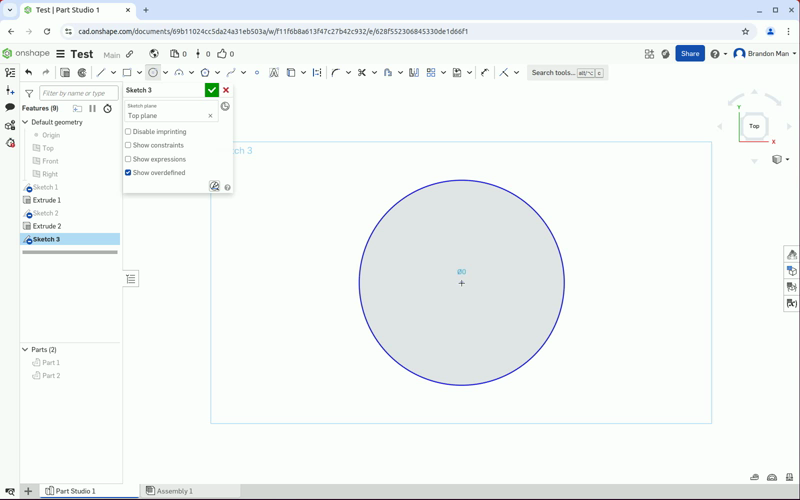
mouse_move(546, 282)
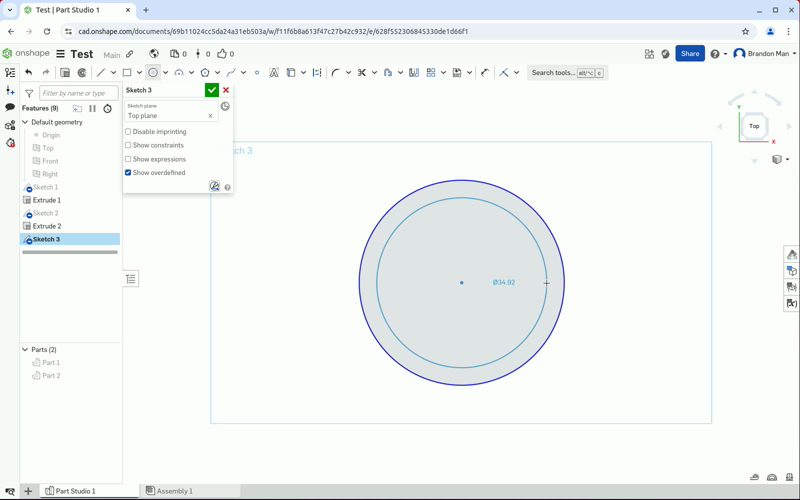
click(546, 282)
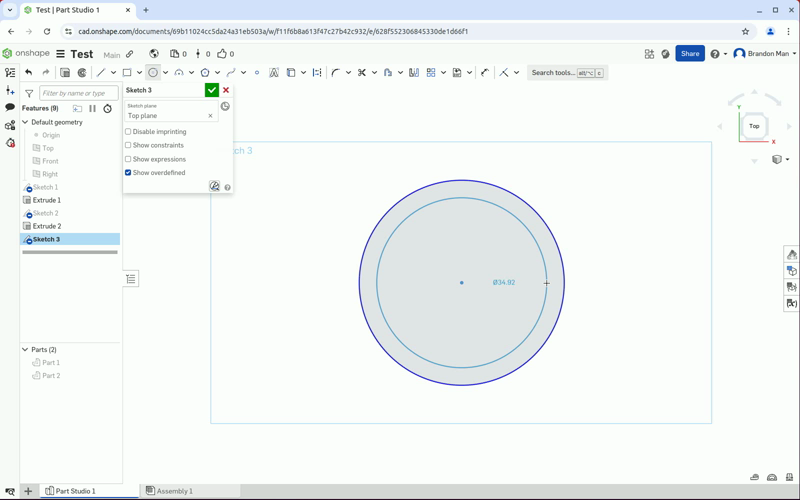
key(esc)
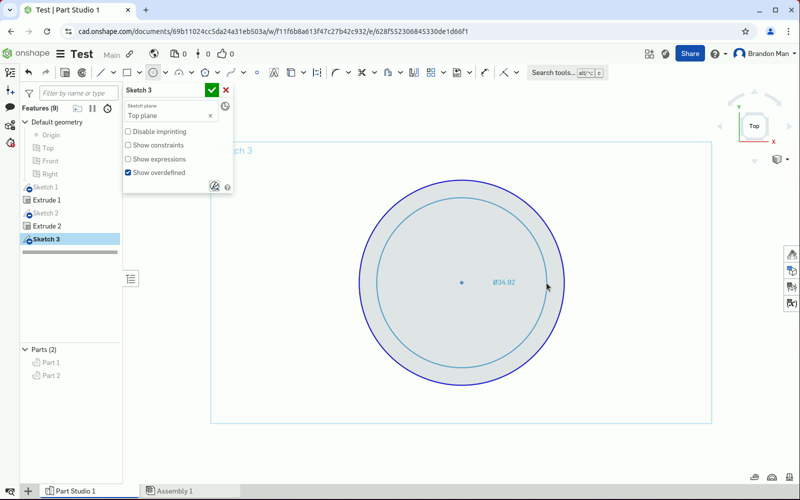
mouse_move(370, 277)
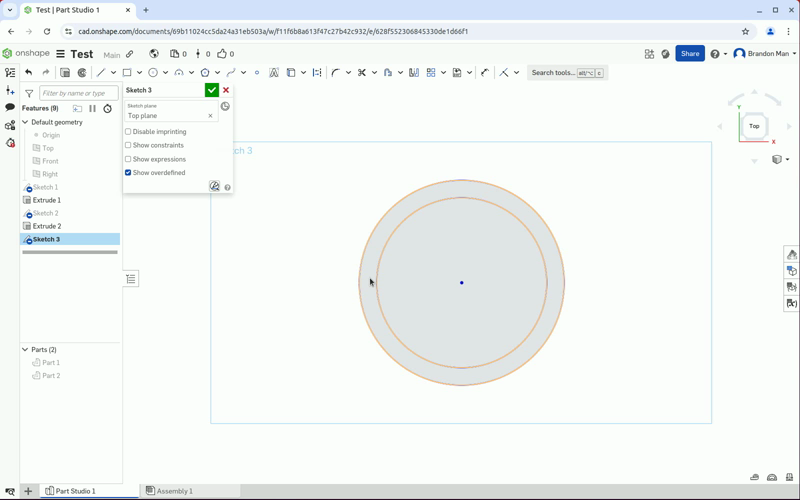
click(370, 277)
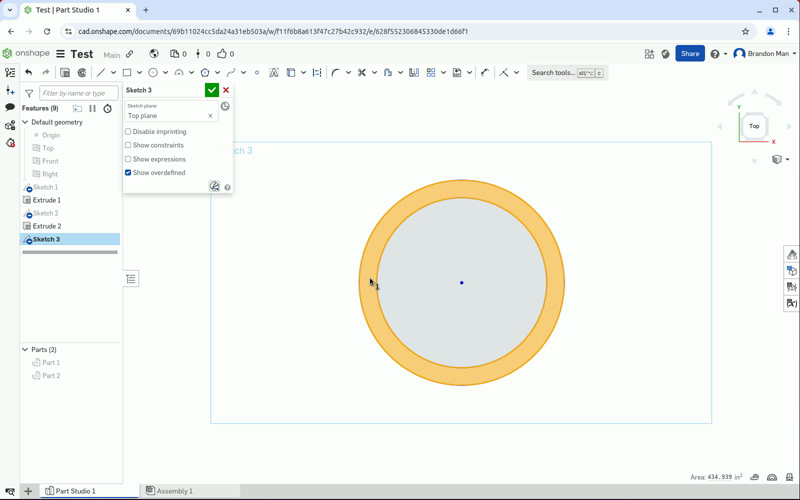
mouse_move(73, 352)
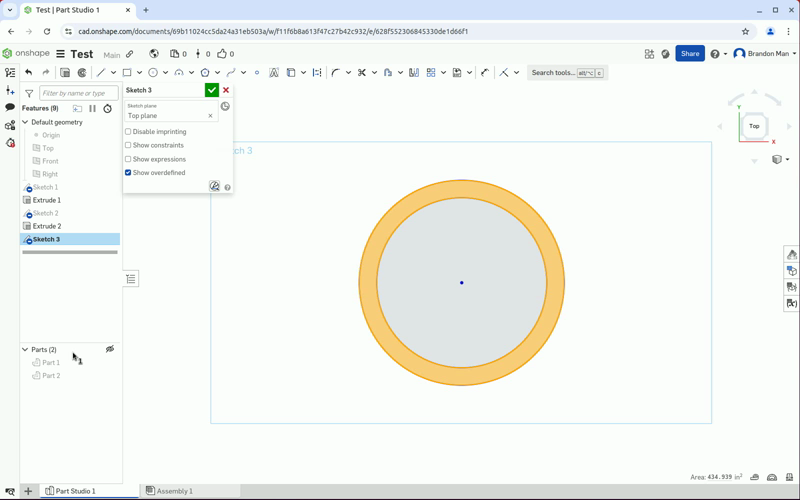
key(shift+y)
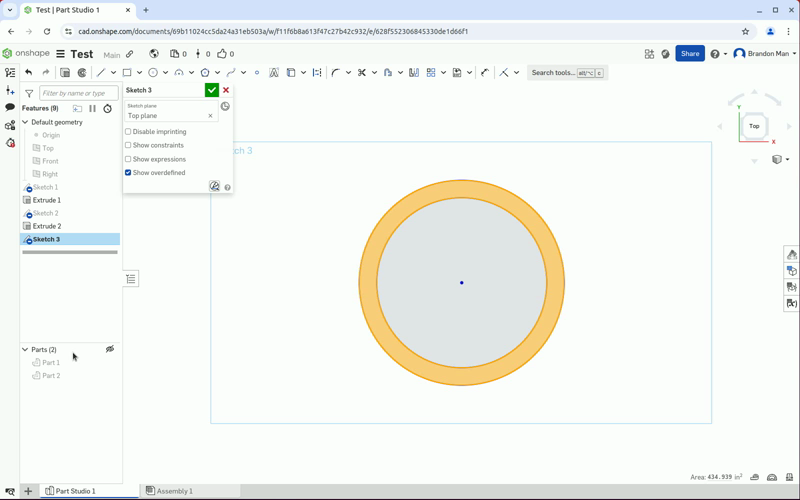
key(shift+e)
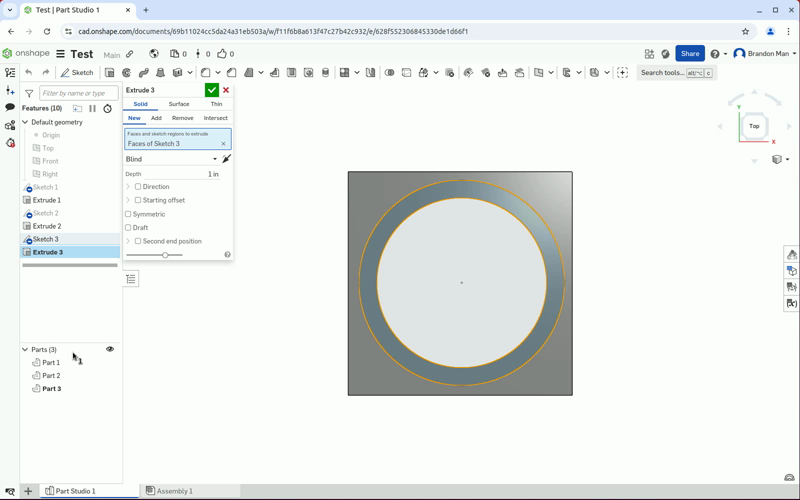
mouse_move(143, 106)
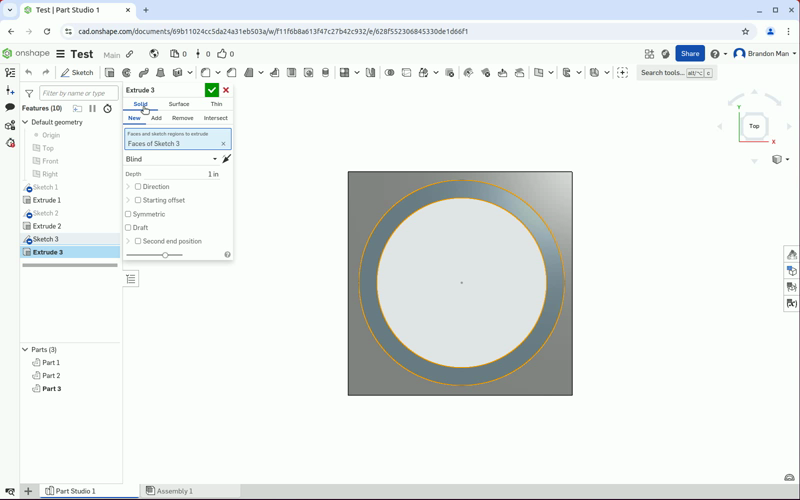
click(143, 106)
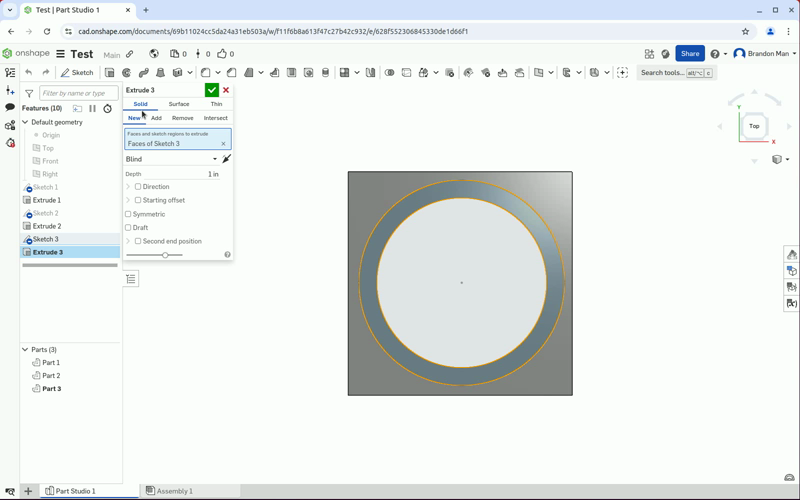
mouse_move(137, 120)
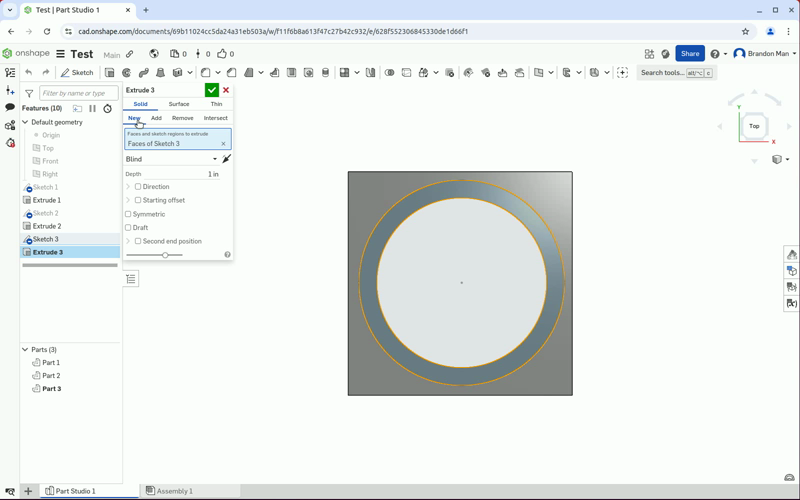
click(137, 120)
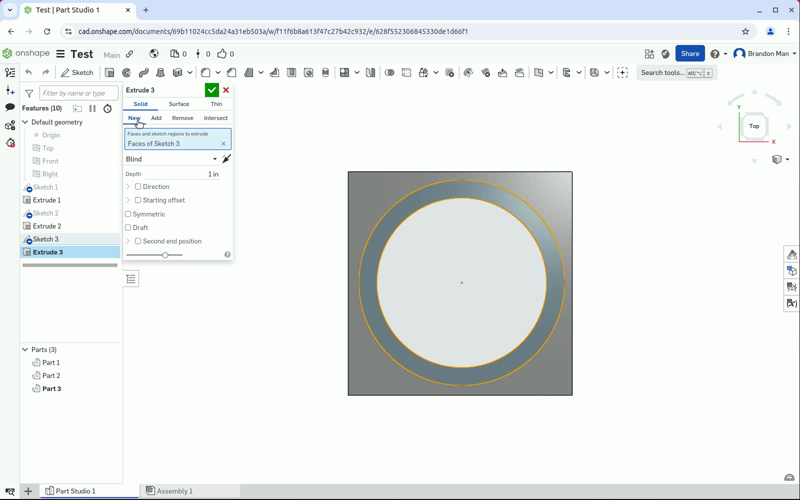
key(tab, 4)
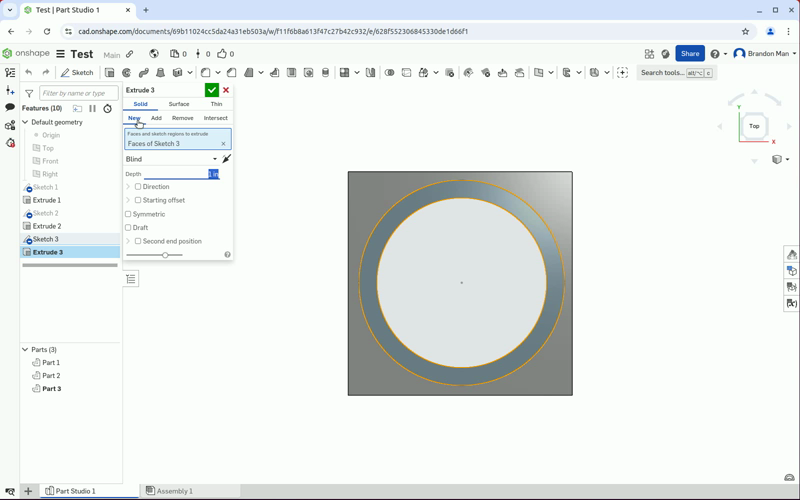
text(-1.926)
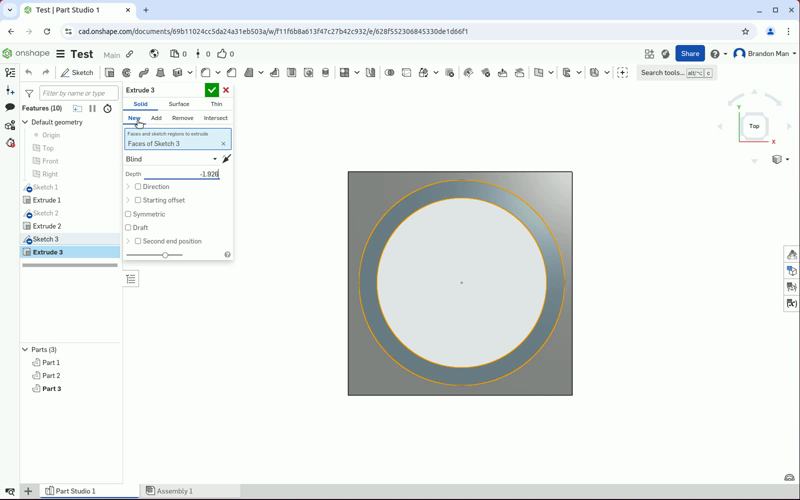
key(enter)
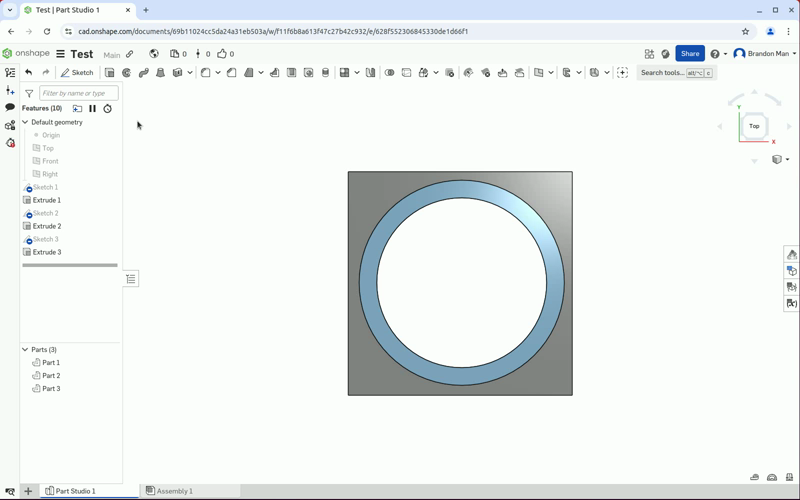
key(shift+h)
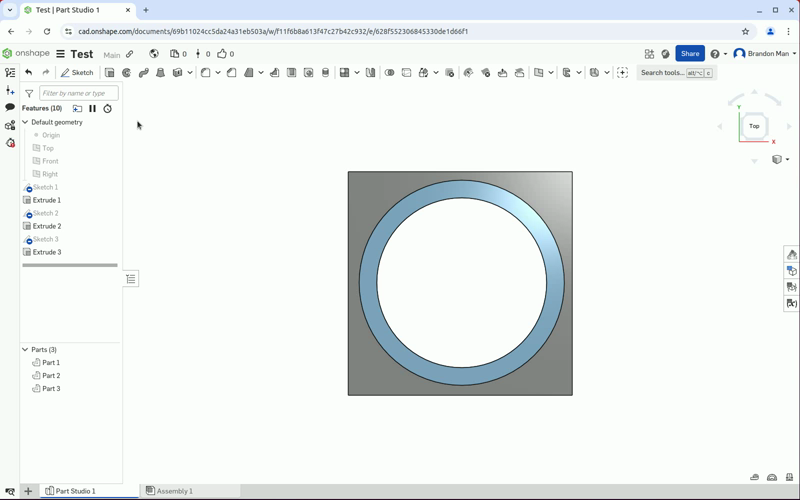
key(shift+h)
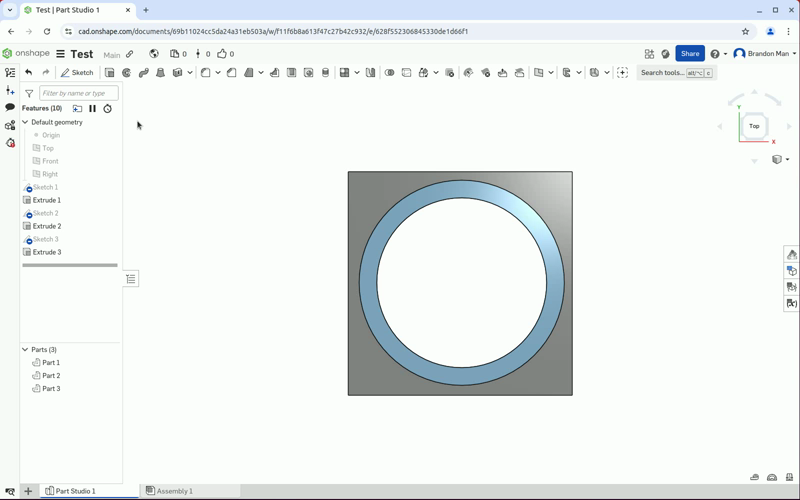
key(shift+7)
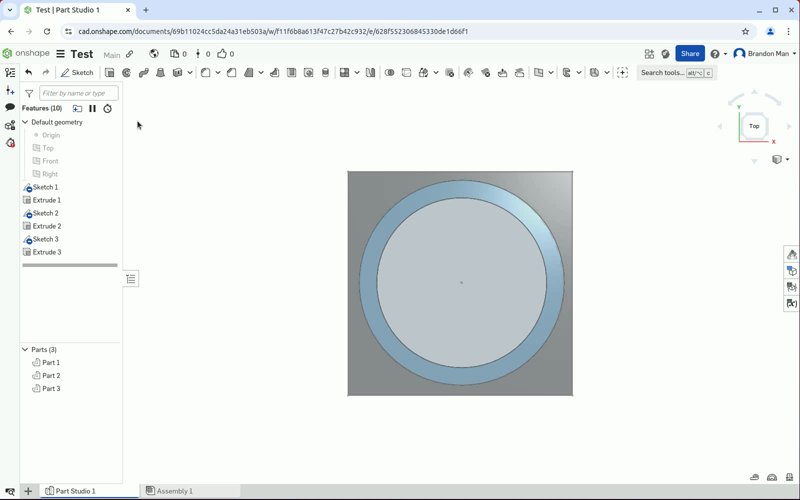
key(up, 3)
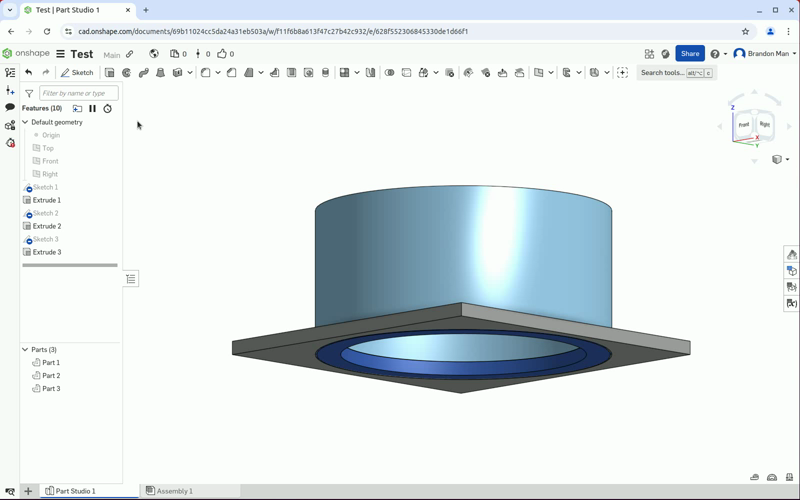
key(left, 3)
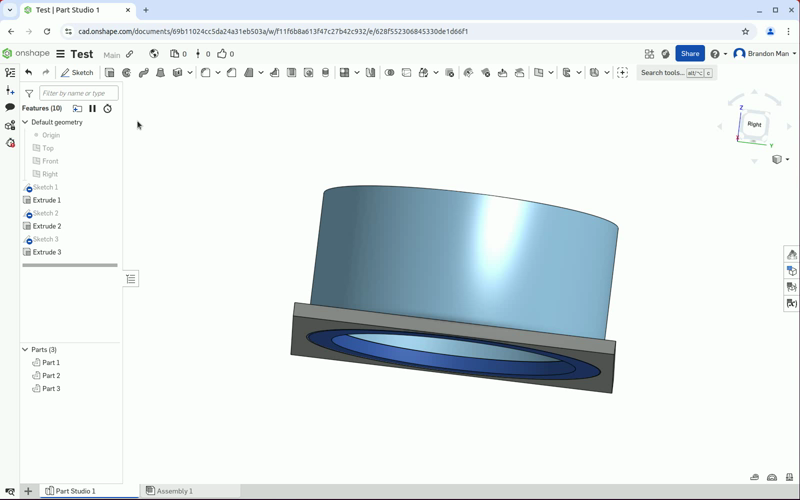
key(right, 3)
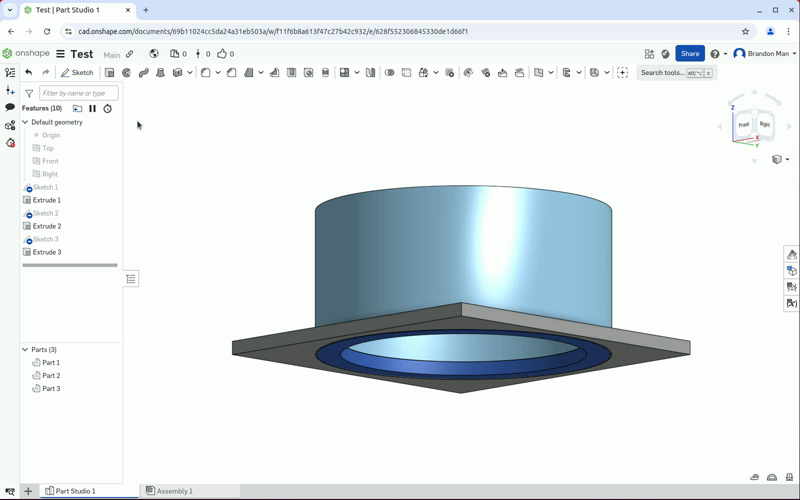
key(down, 3)
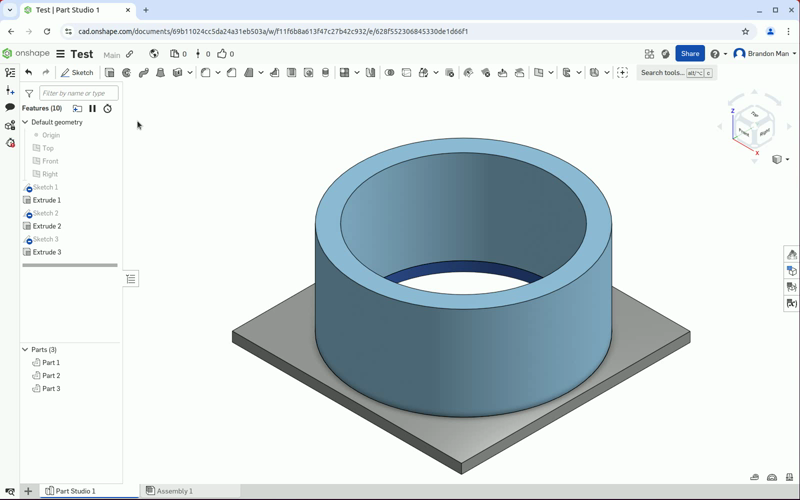
mouse_move(73, 189)
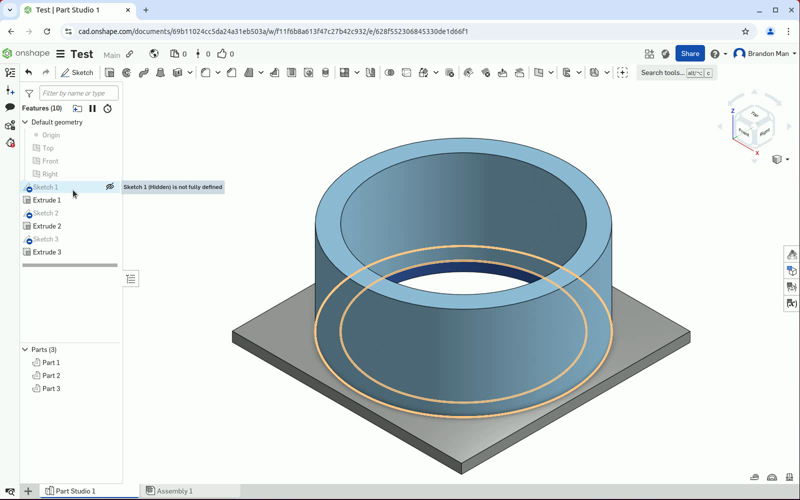
click(73, 189)